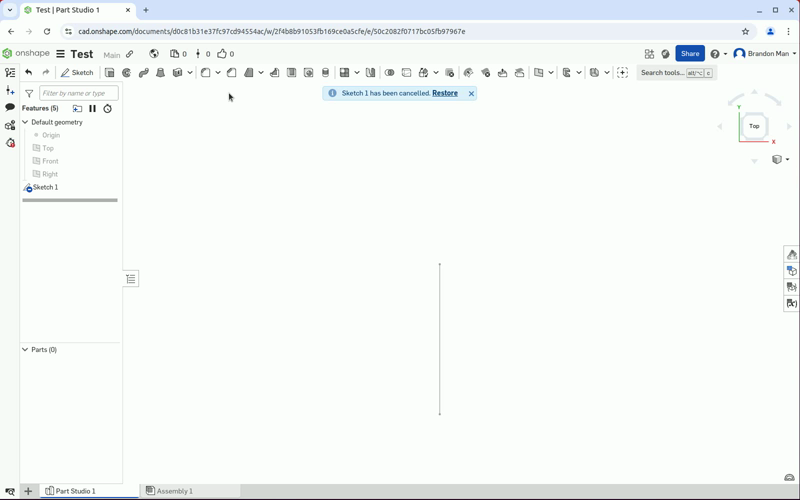
key(shift+h)
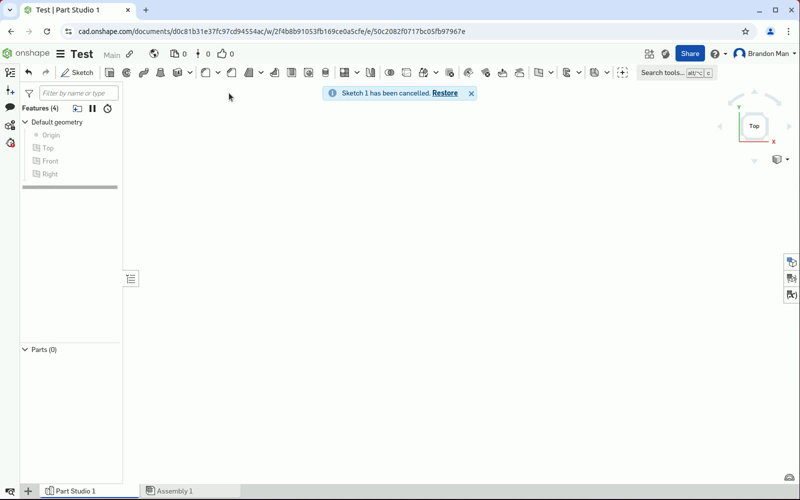
key(shift+s)
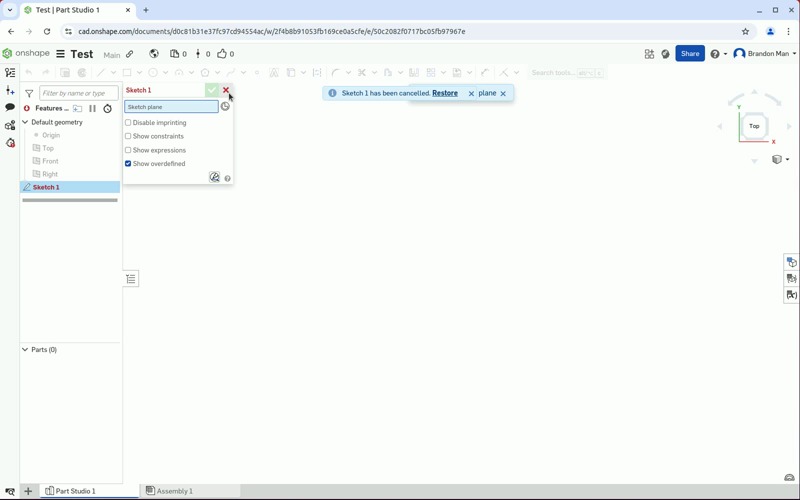
mouse_move(73, 150)
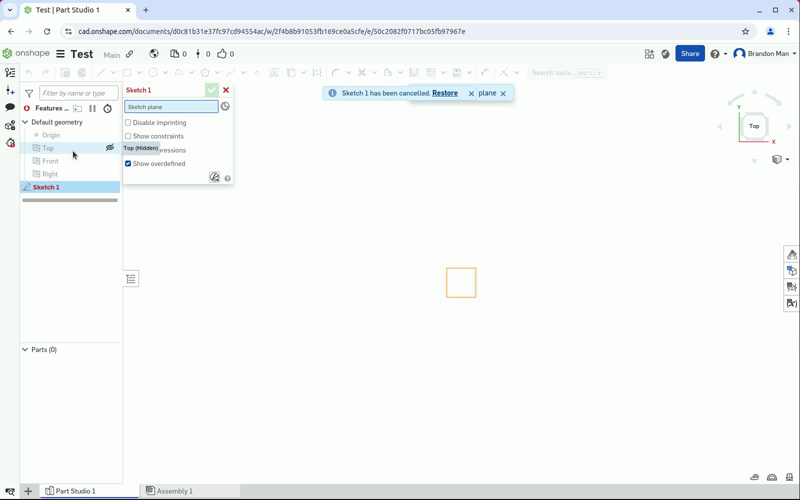
click(73, 150)
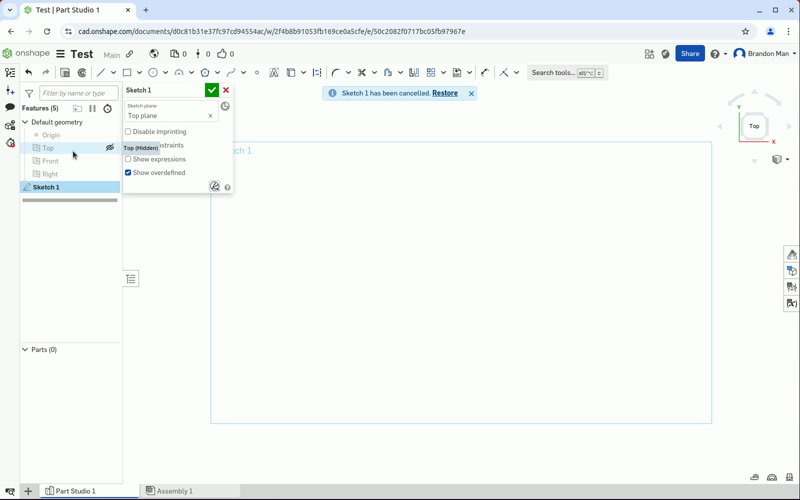
mouse_move(73, 352)
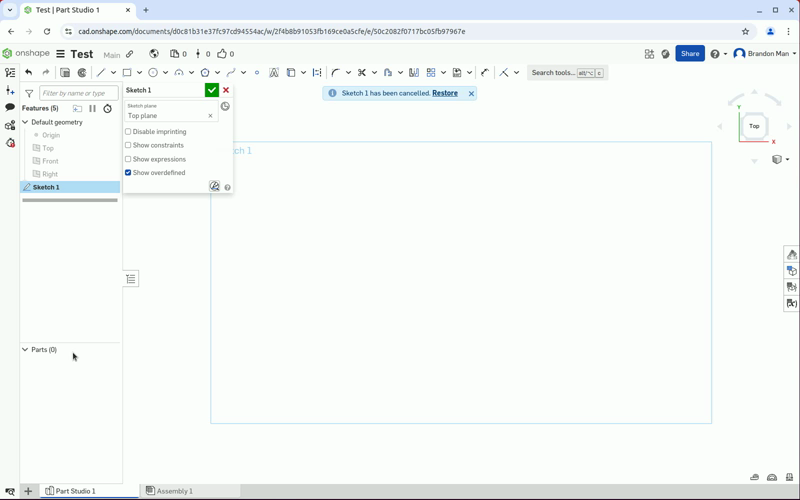
key(y)
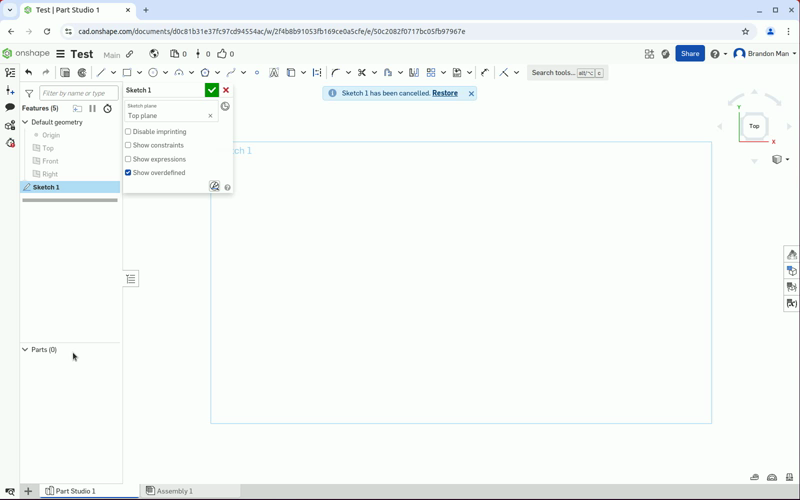
key(l)
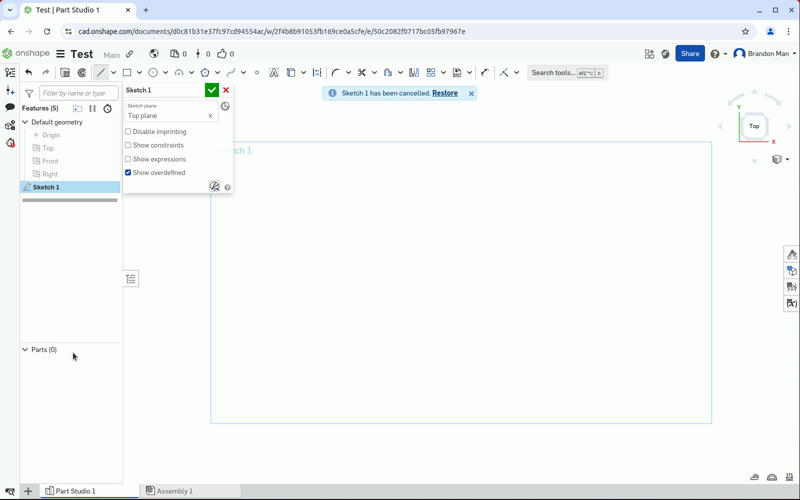
key_down(shift)
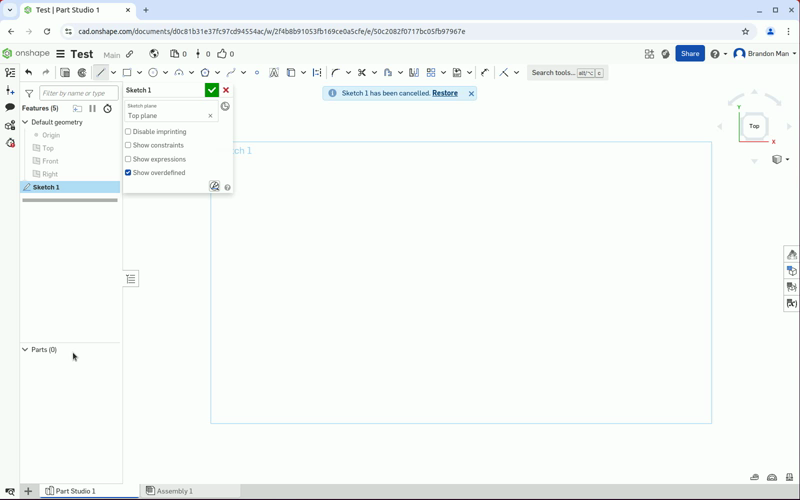
mouse_move(460, 313)
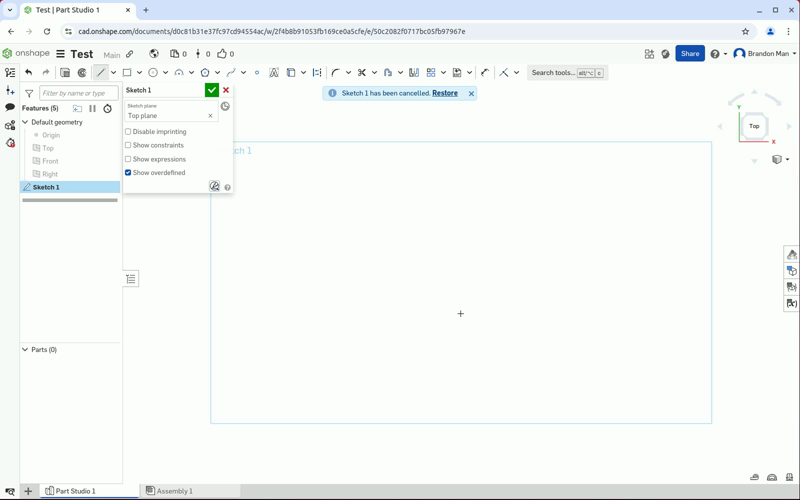
click(460, 313)
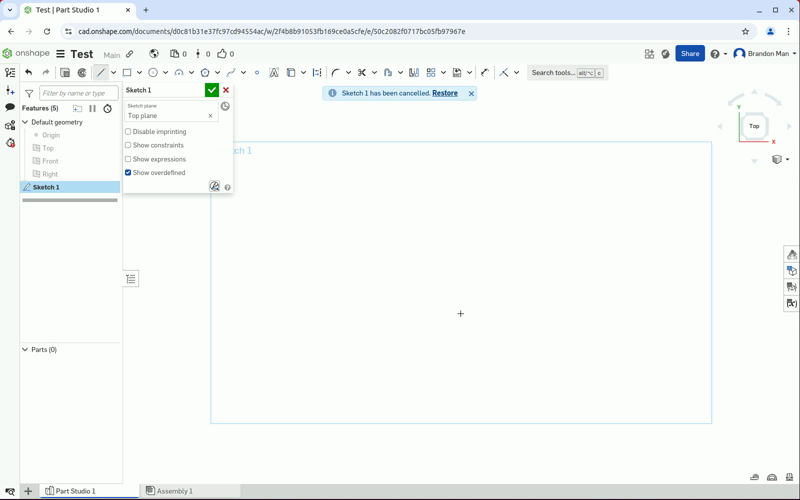
key_up(shift)
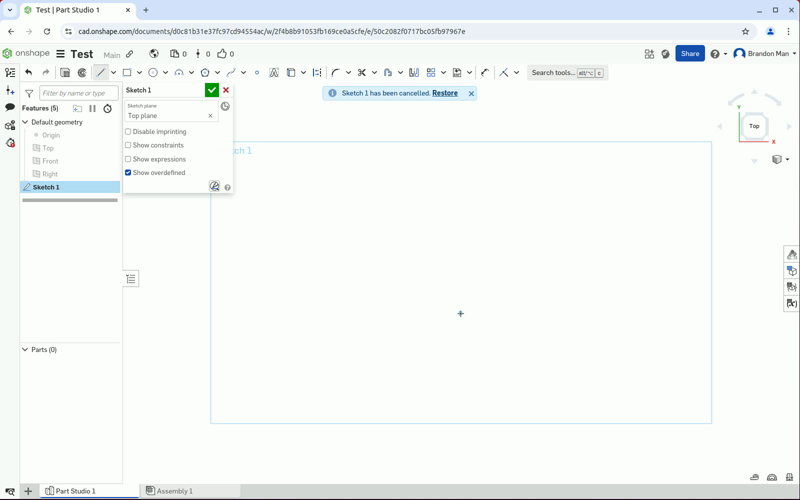
key_down(shift)
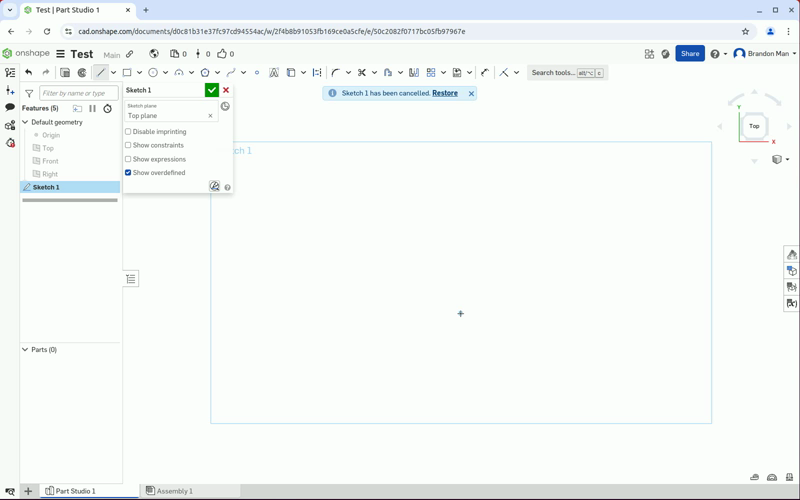
mouse_move(543, 313)
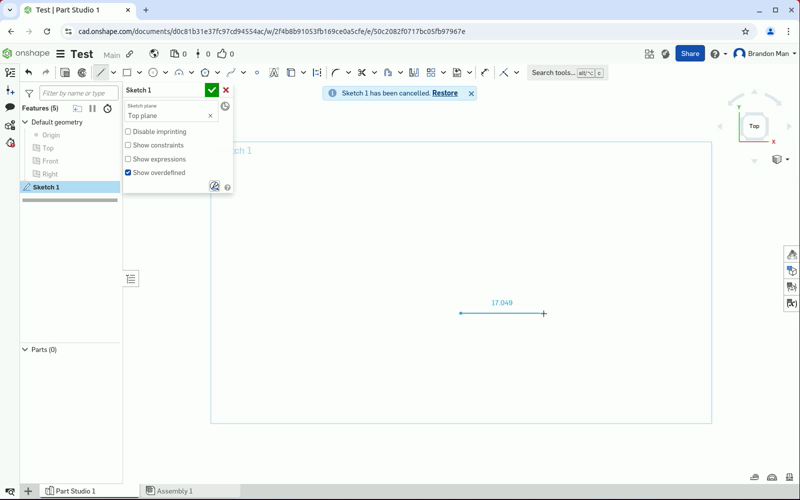
click(543, 313)
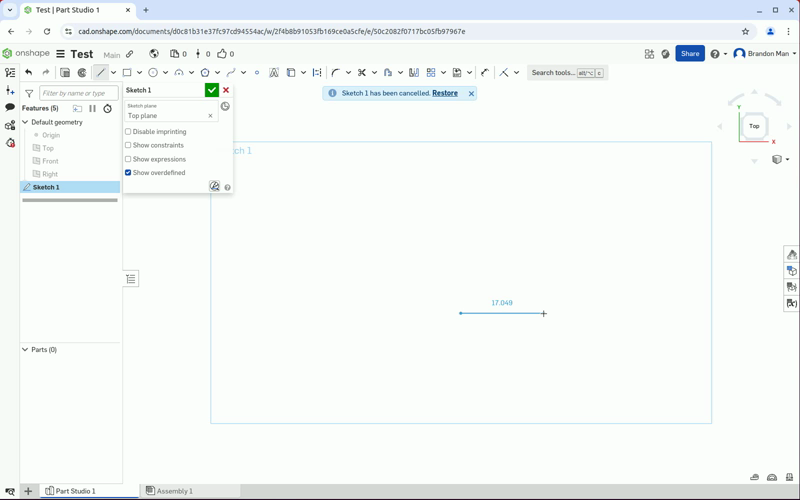
key_up(shift)
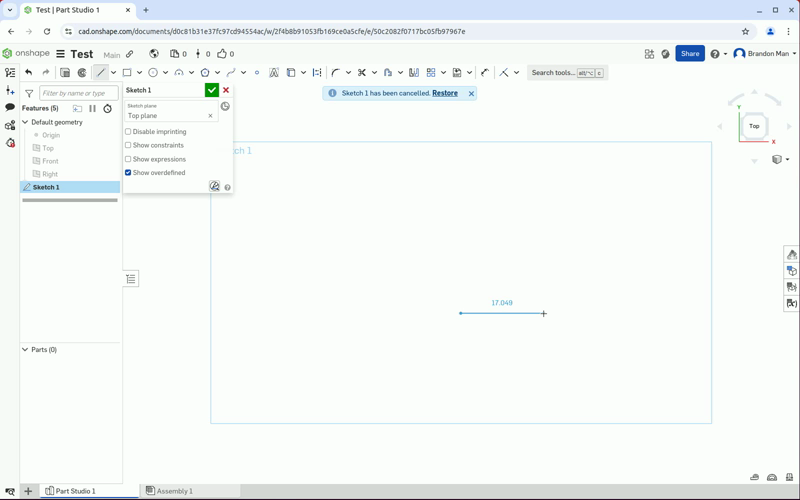
key(esc)
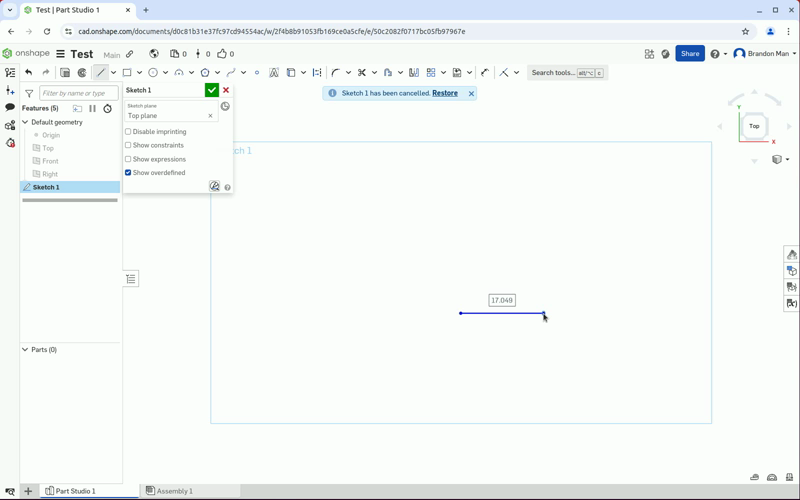
key(a)
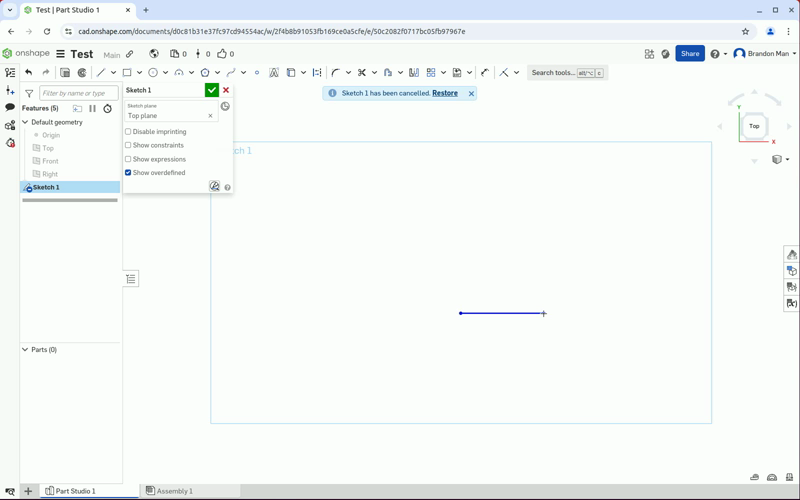
mouse_move(543, 313)
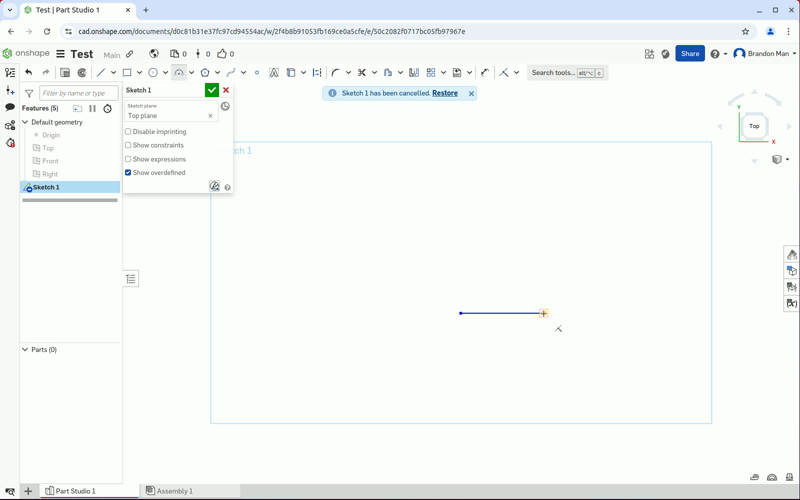
click(543, 313)
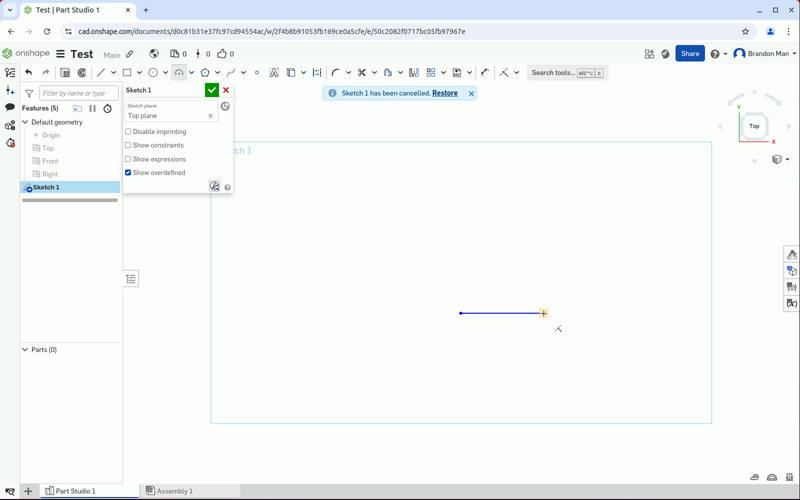
key_down(shift)
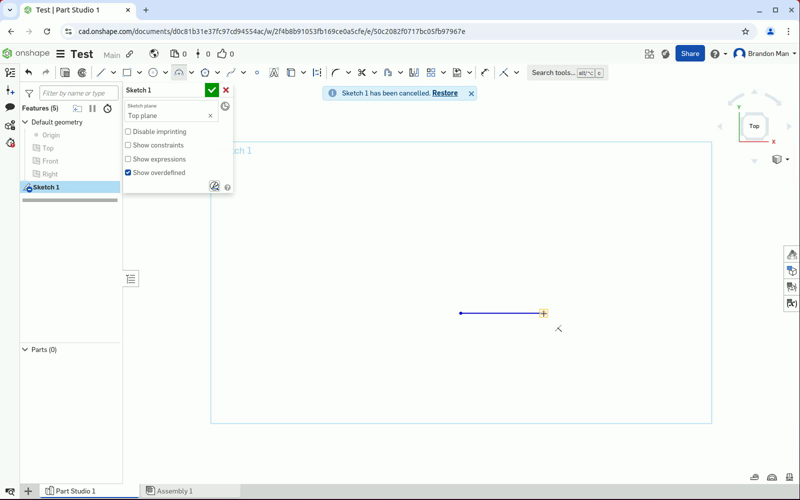
mouse_move(543, 252)
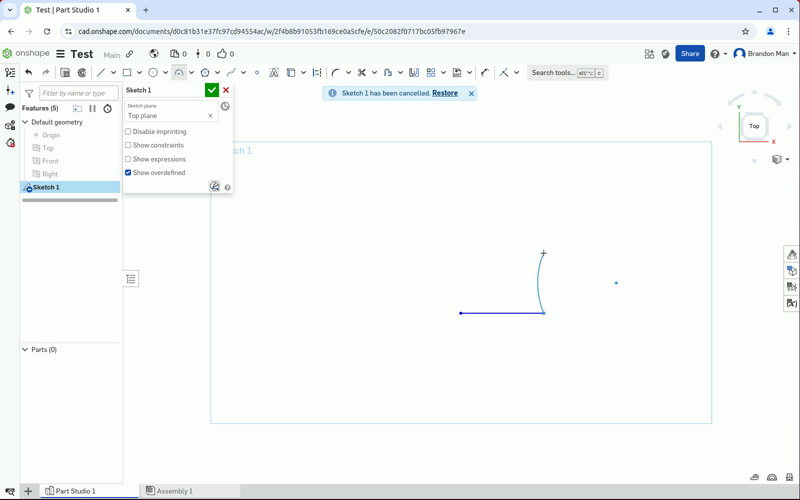
click(543, 252)
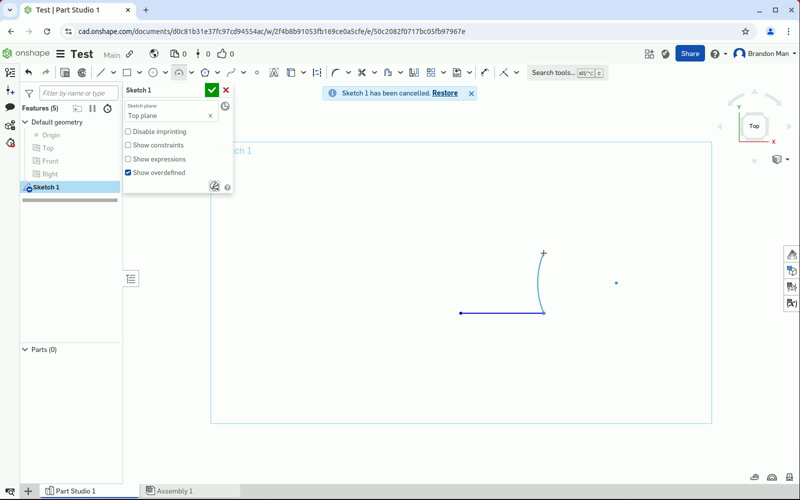
mouse_move(573, 283)
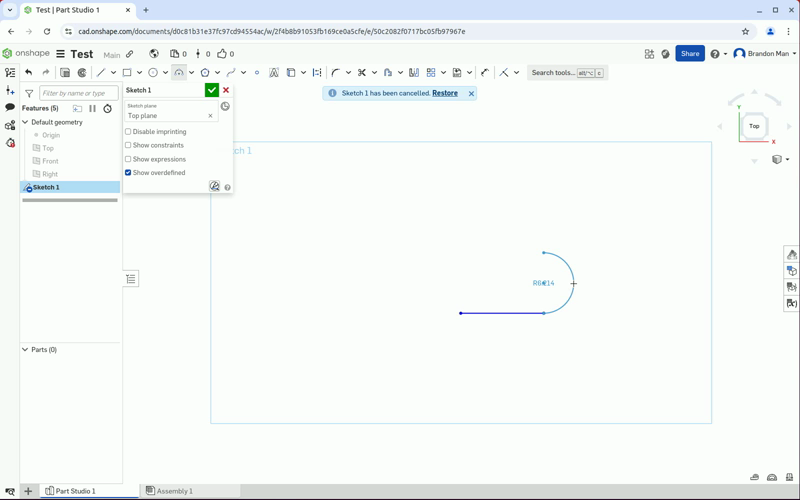
click(573, 283)
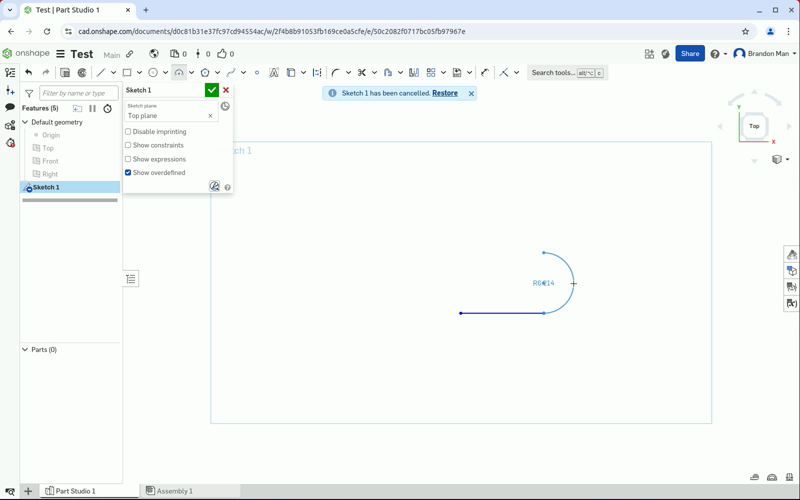
key_up(shift)
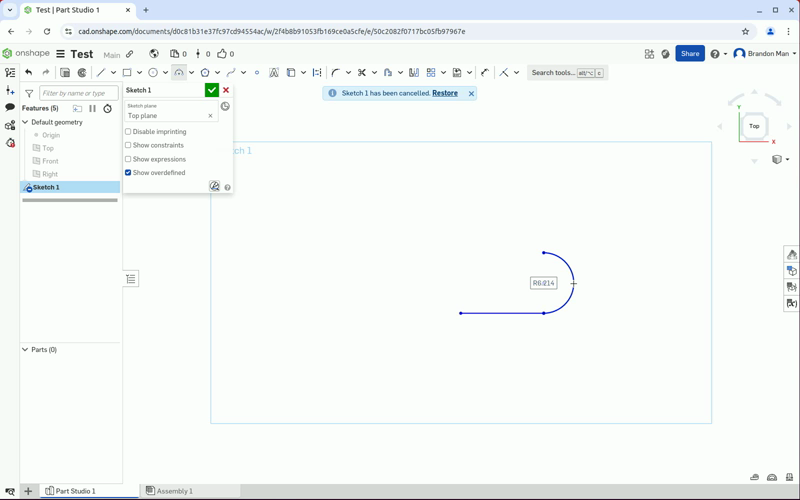
key(esc)
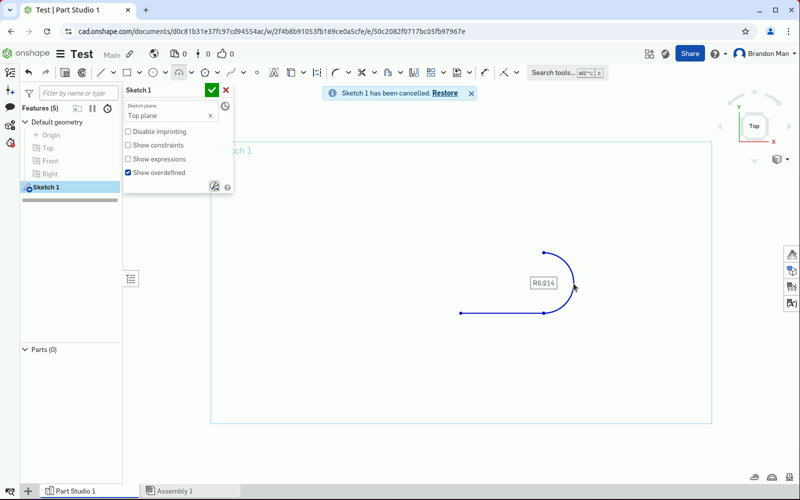
key(l)
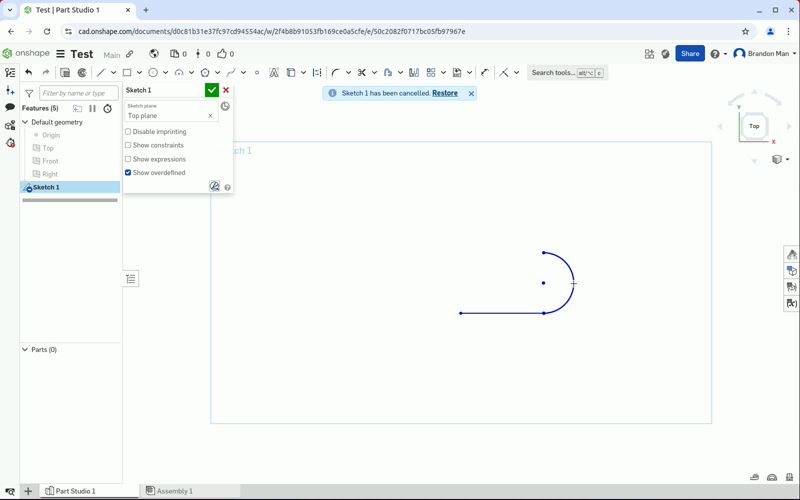
mouse_move(543, 252)
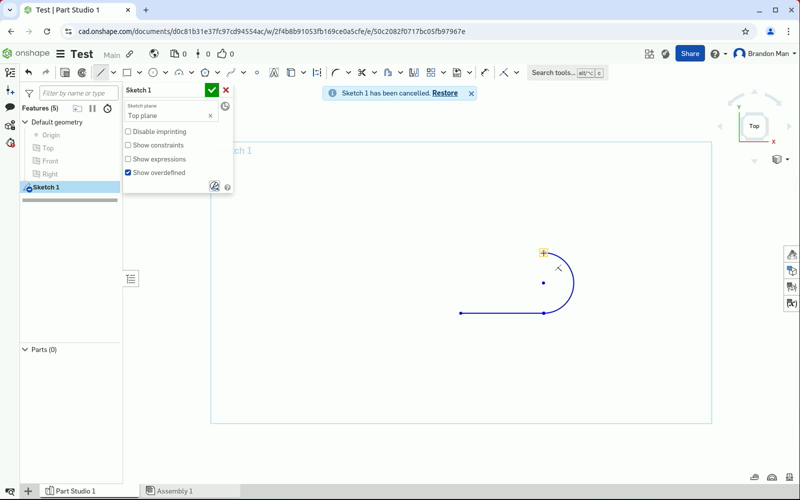
click(543, 252)
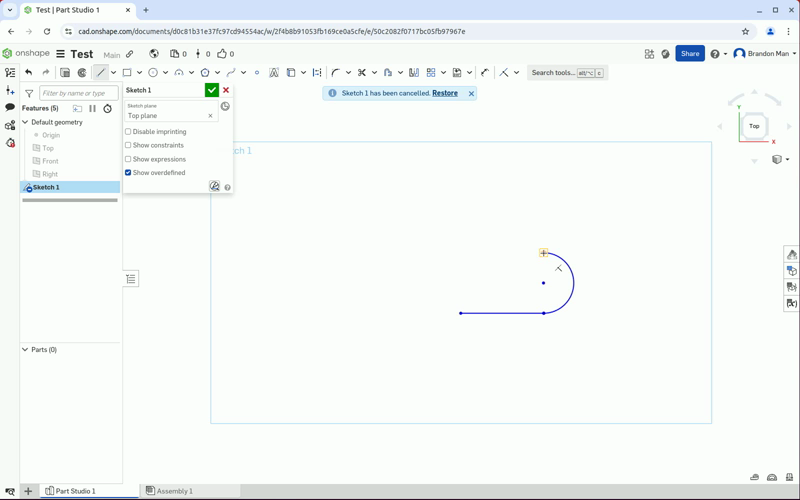
key_down(shift)
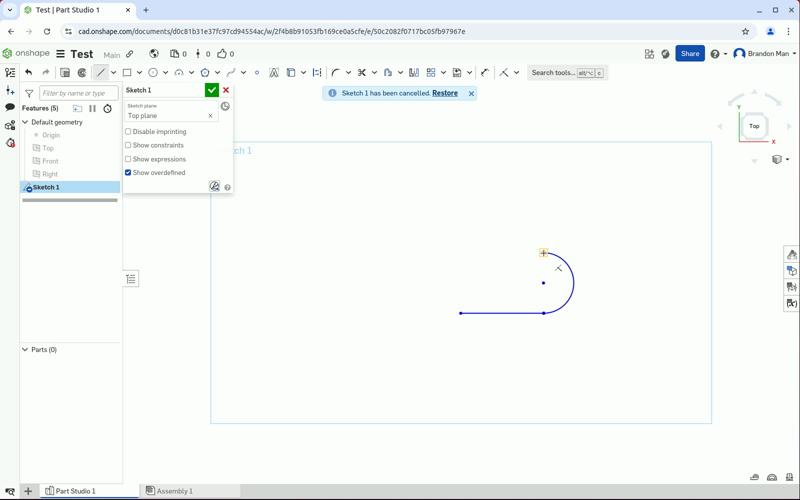
mouse_move(460, 252)
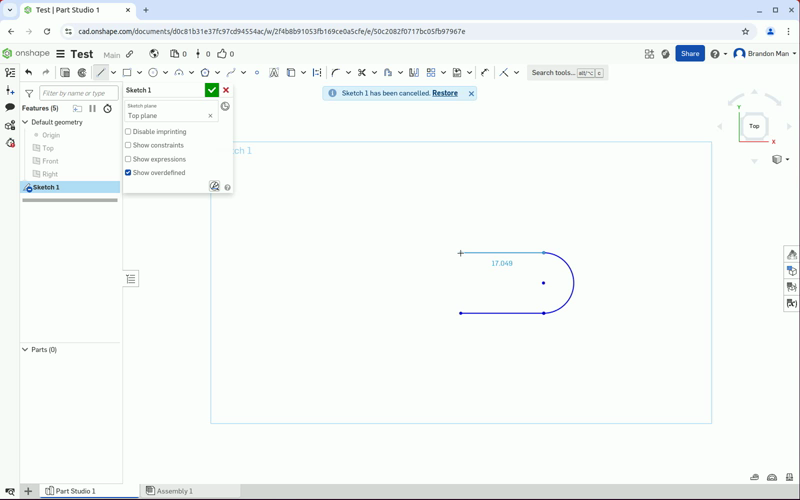
click(460, 252)
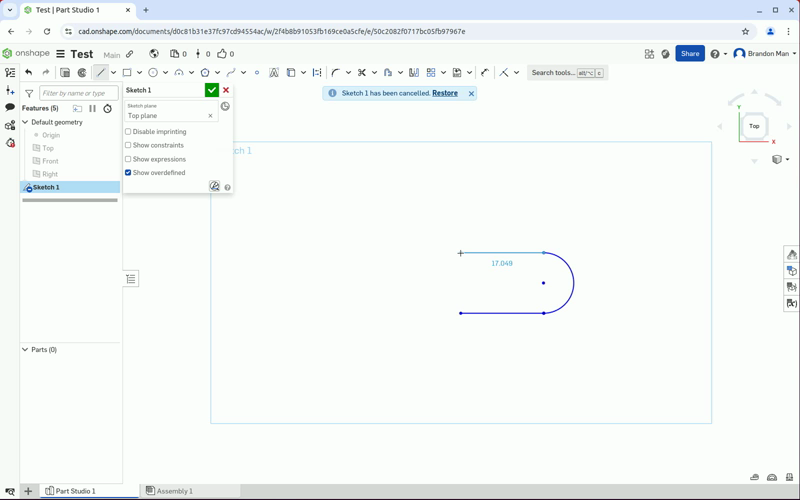
key_up(shift)
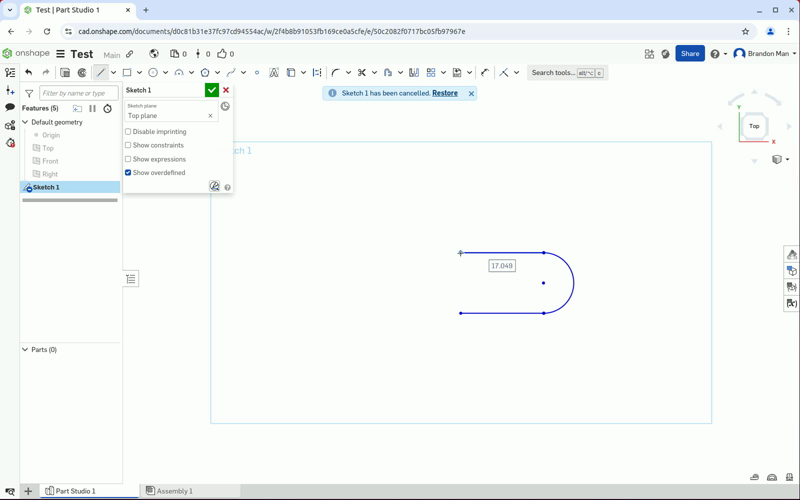
key(esc)
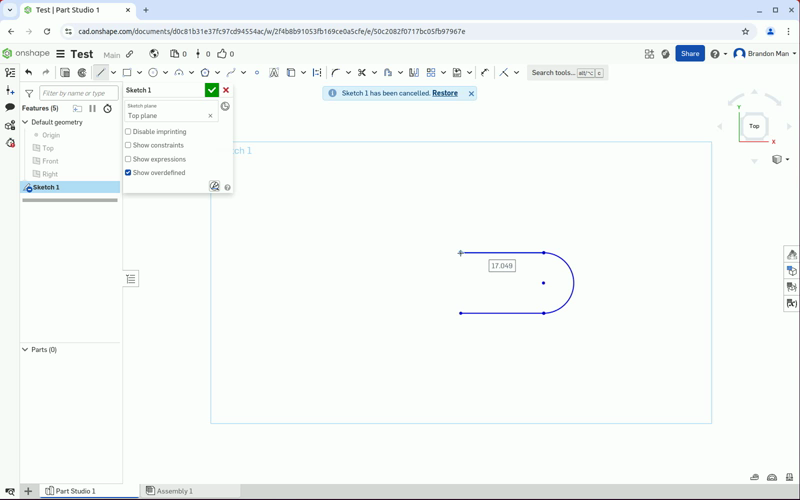
key(a)
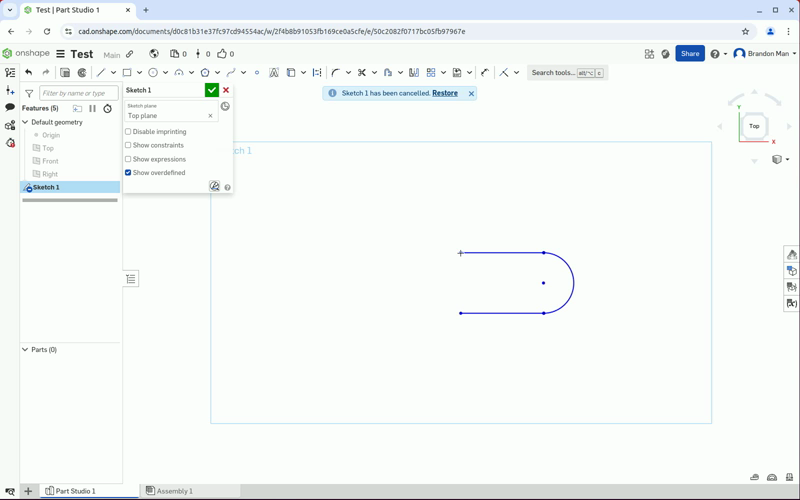
mouse_move(460, 252)
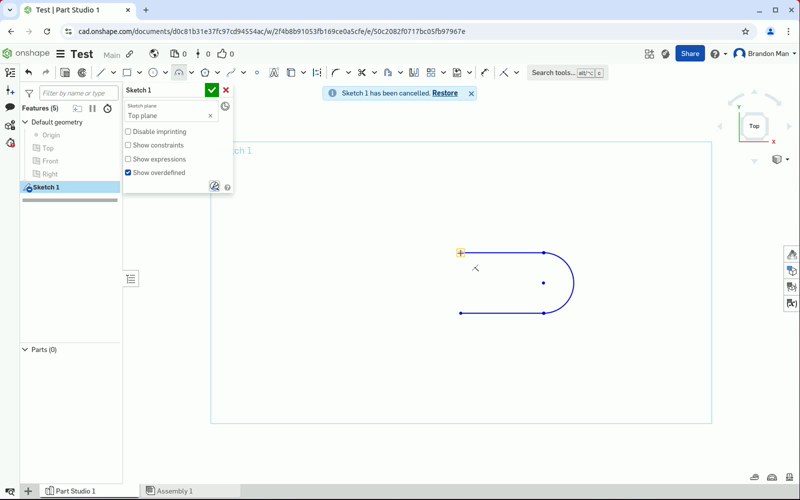
click(460, 252)
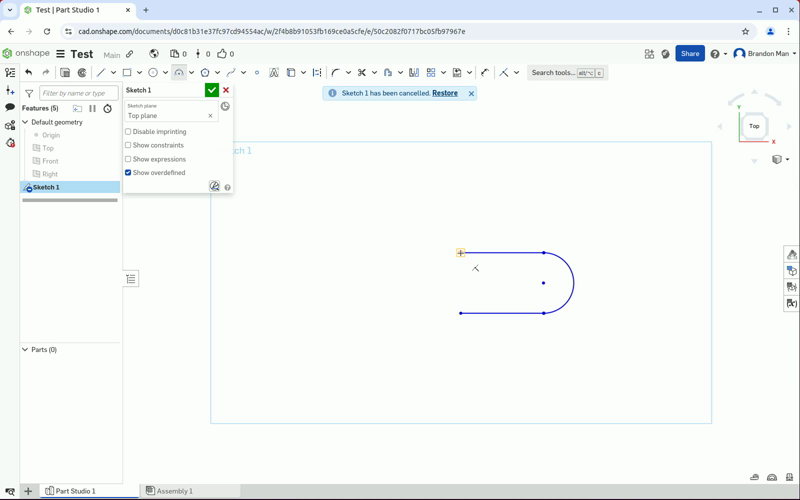
mouse_move(460, 313)
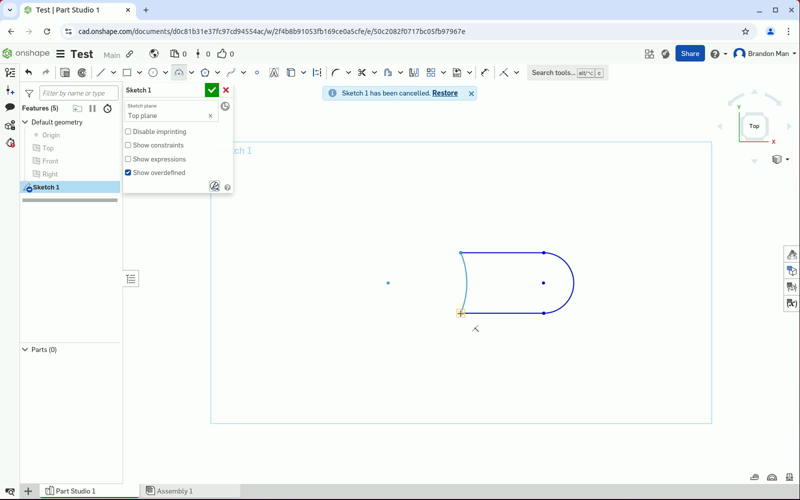
click(460, 313)
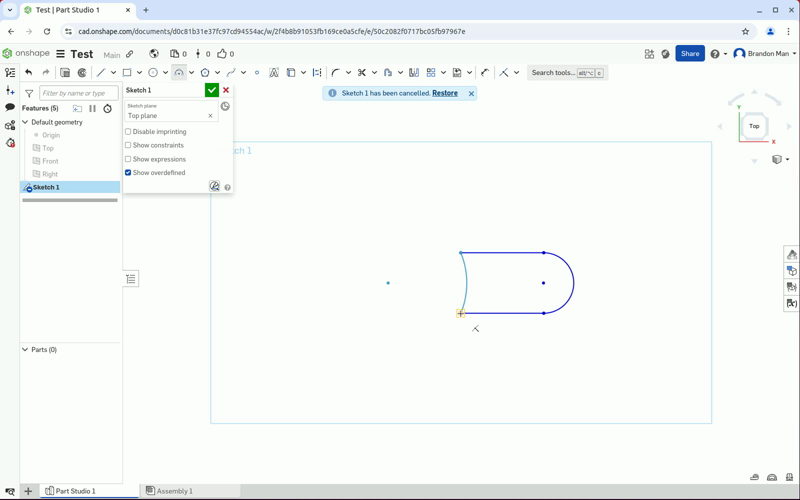
key_down(shift)
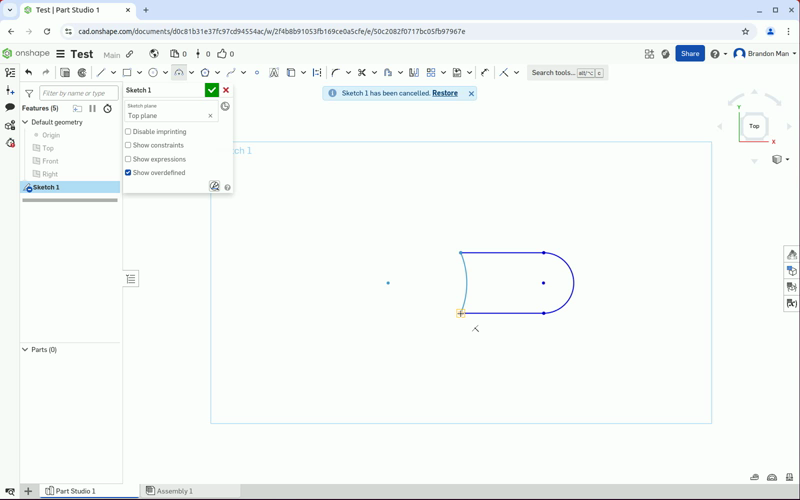
mouse_move(430, 283)
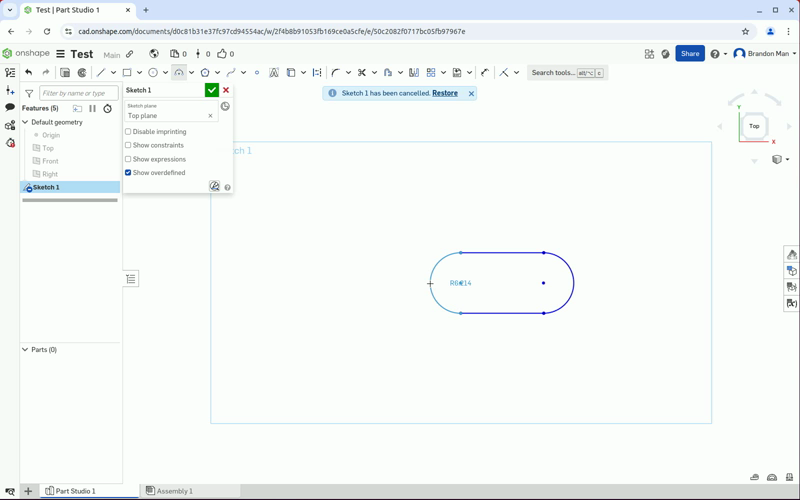
click(430, 283)
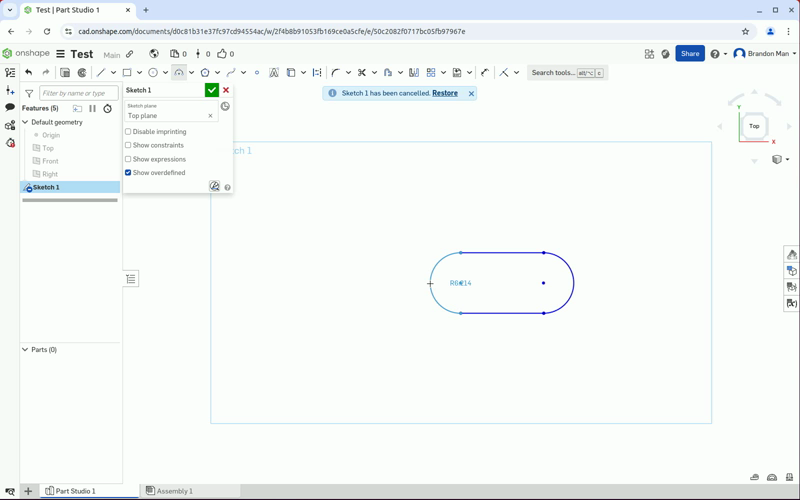
key_up(shift)
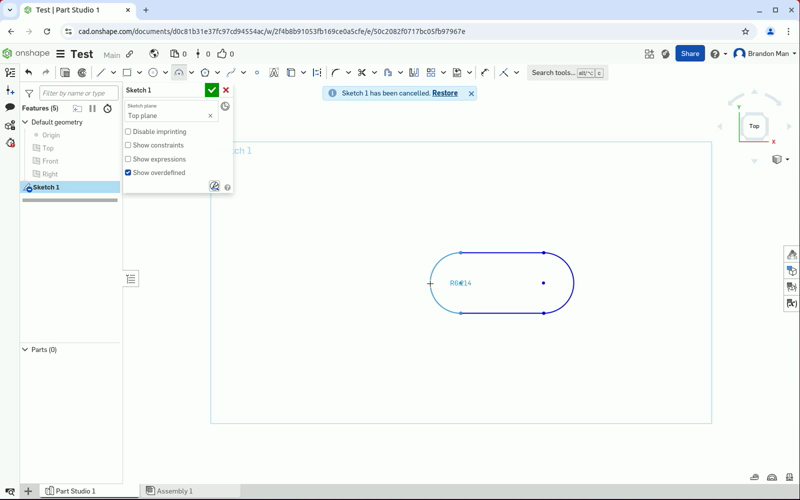
key(esc)
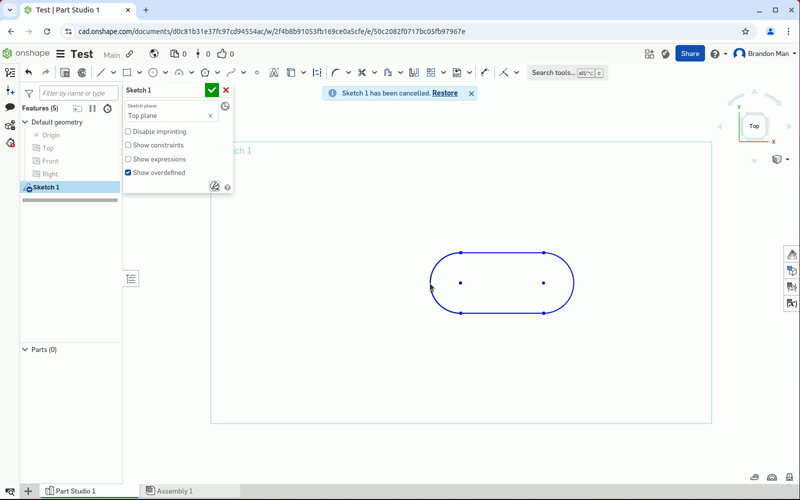
mouse_move(532, 304)
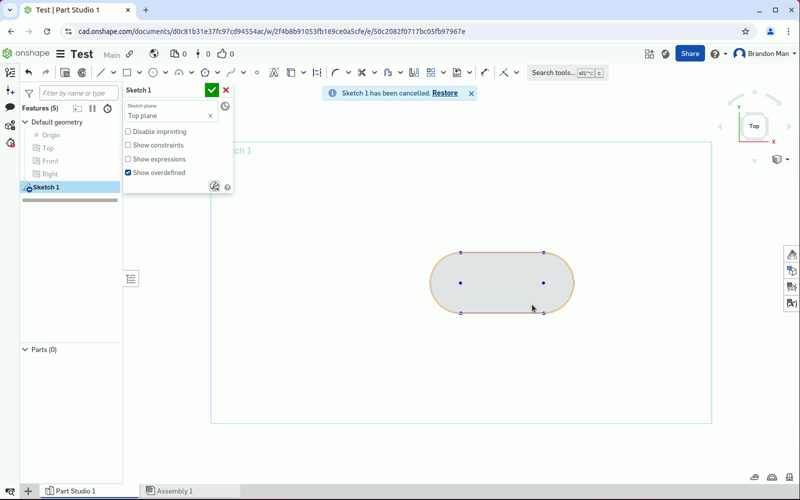
click(532, 304)
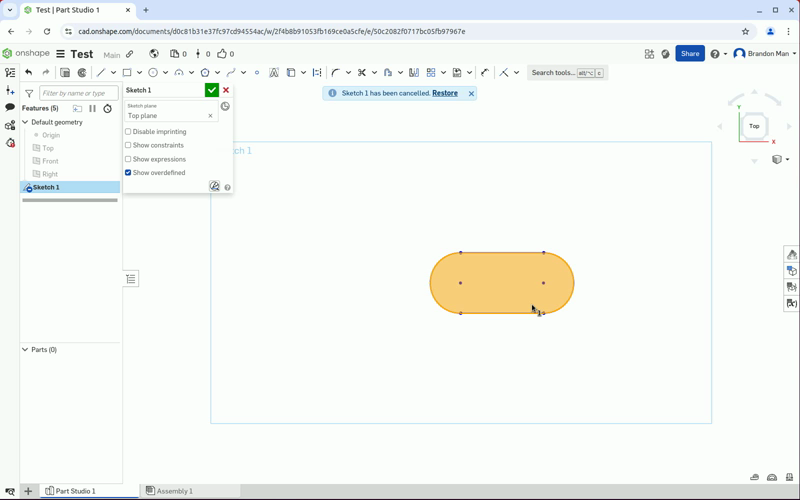
mouse_move(73, 352)
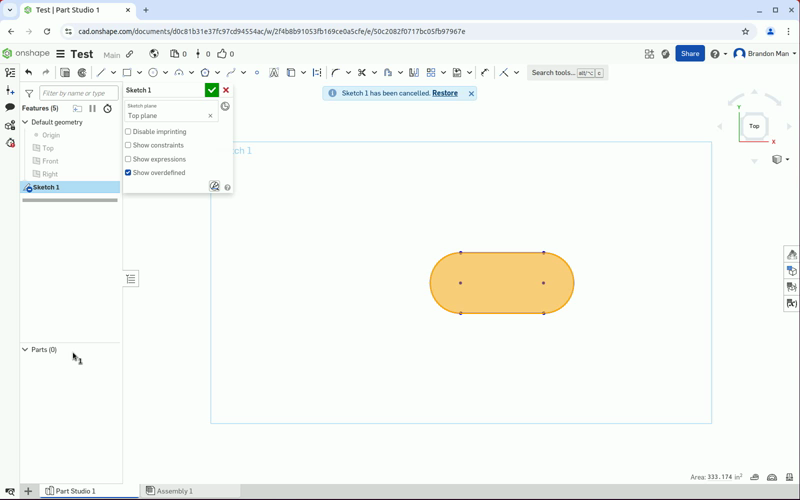
key(shift+y)
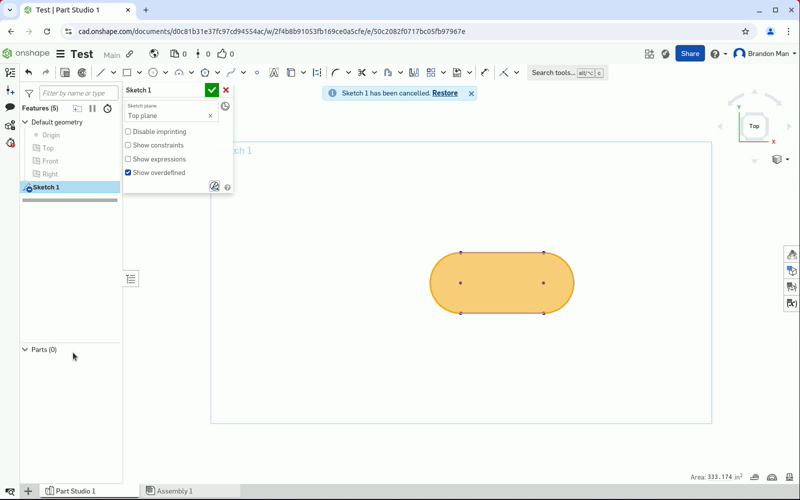
key(shift+e)
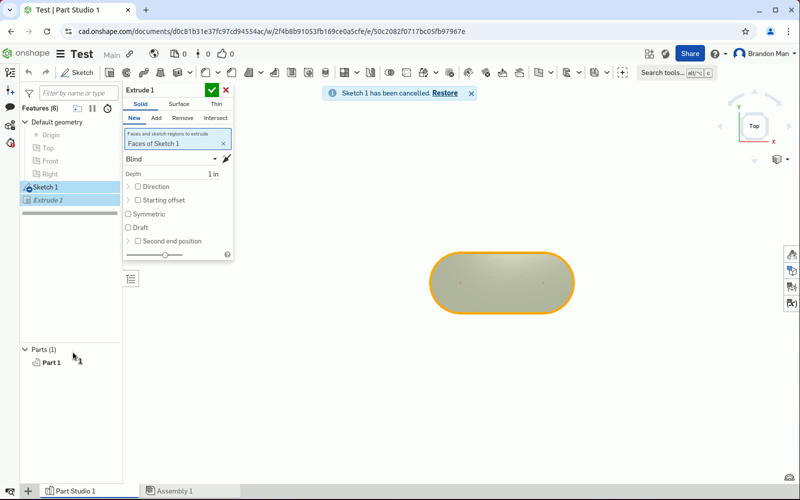
mouse_move(143, 106)
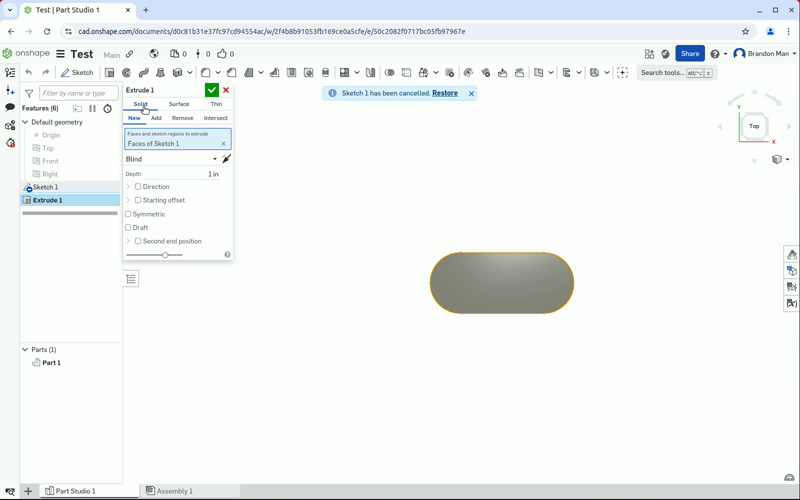
click(143, 106)
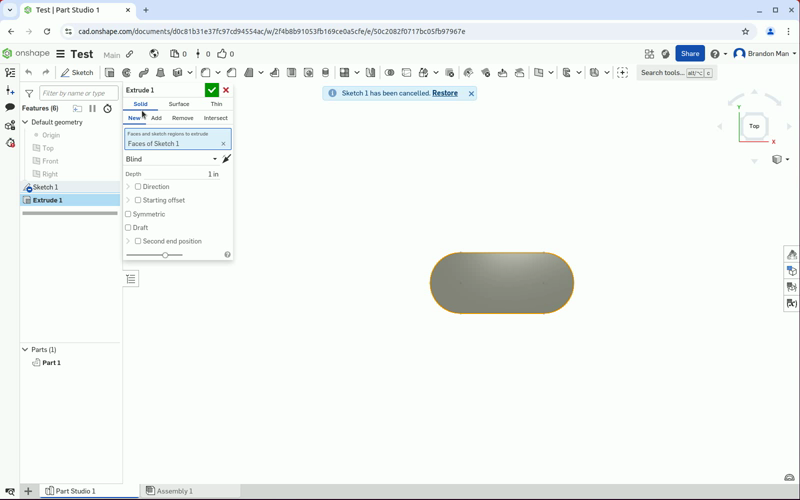
mouse_move(137, 120)
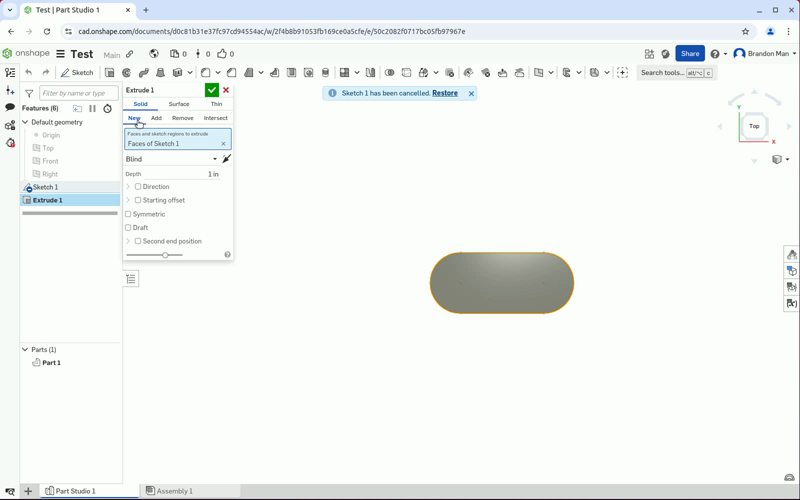
click(137, 120)
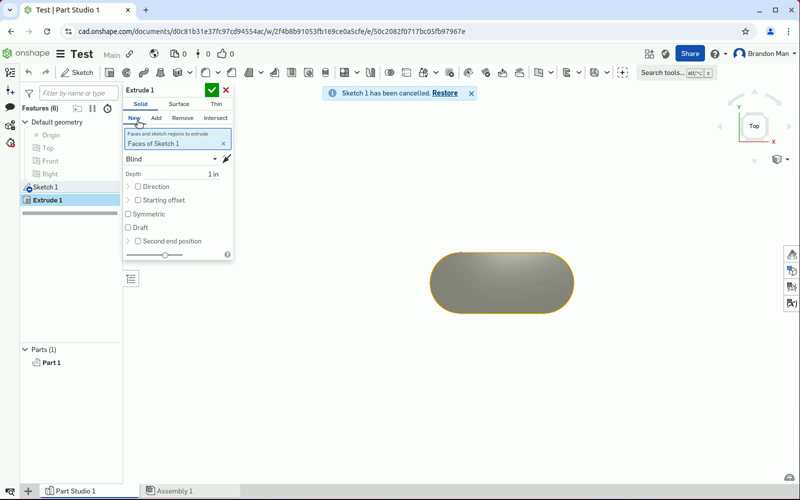
key(tab, 4)
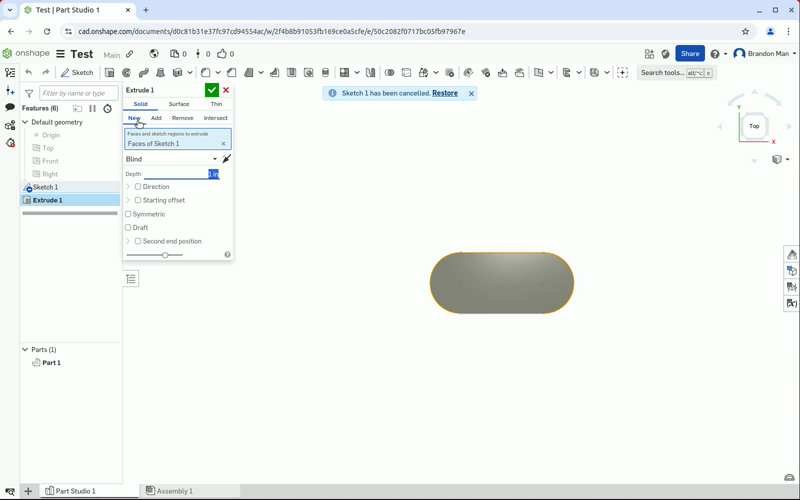
text(7.703)
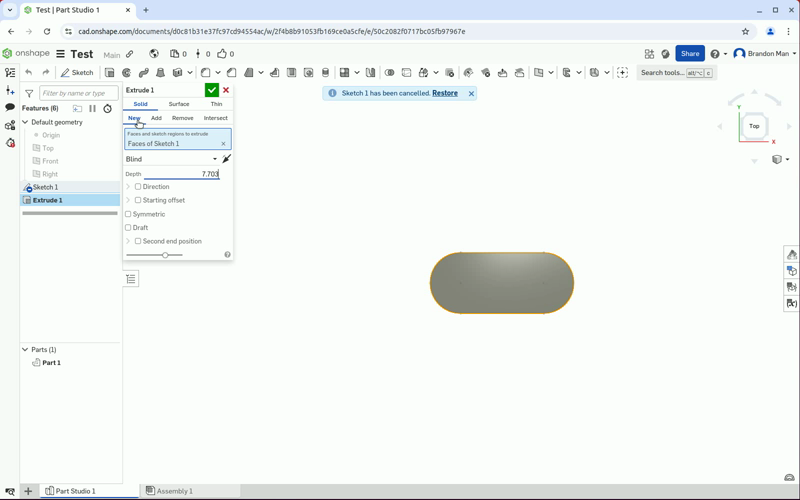
key(enter)
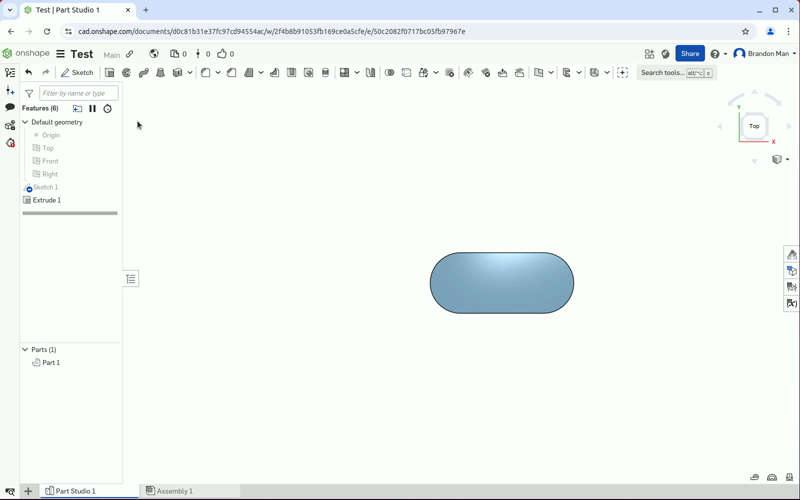
key(shift+h)
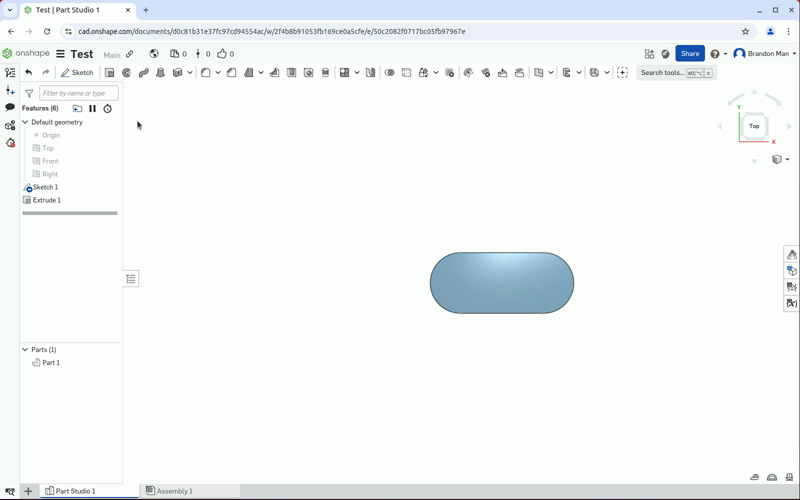
key(shift+h)
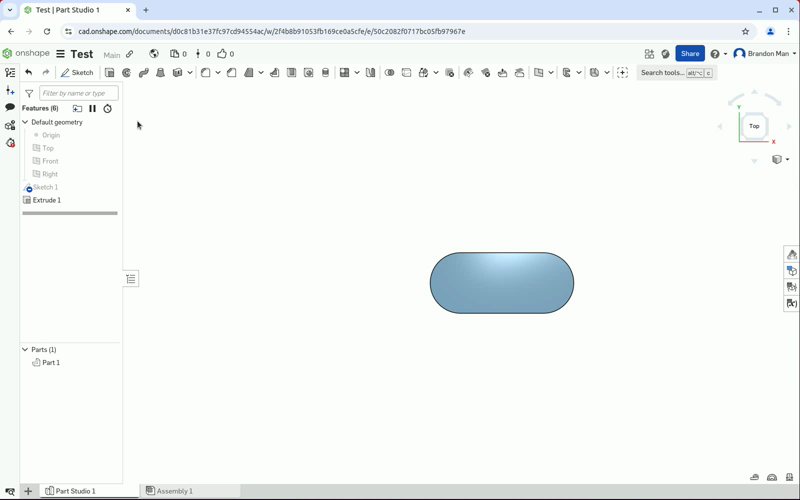
mouse_move(73, 189)
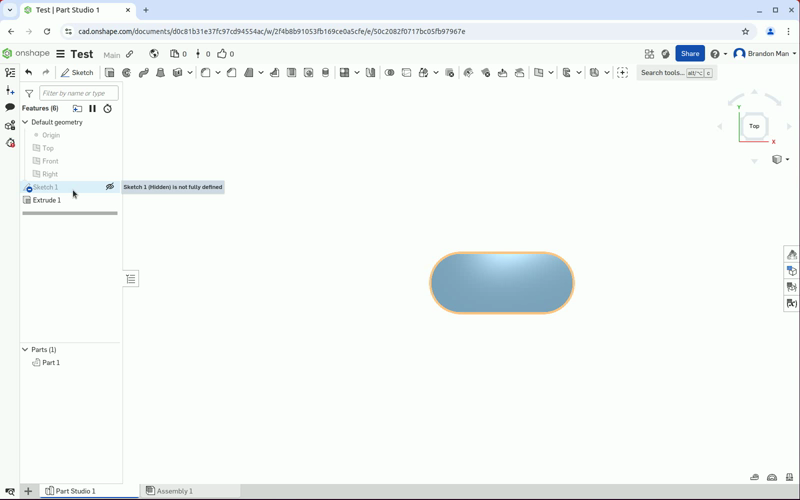
click(73, 189)
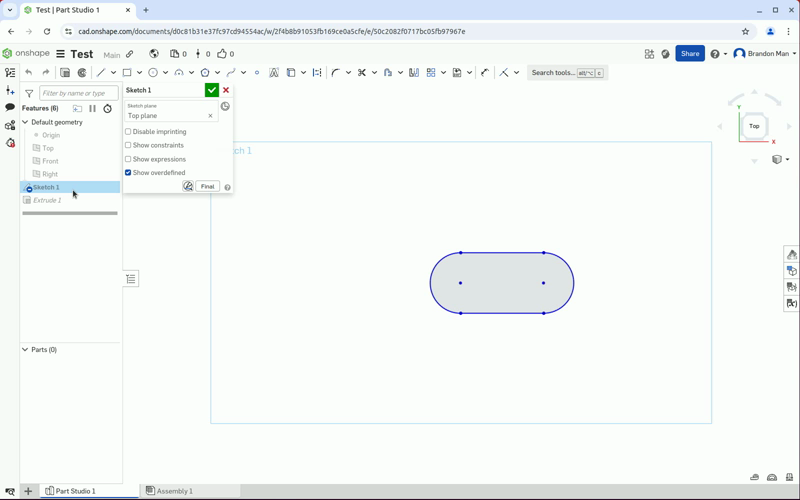
mouse_move(229, 92)
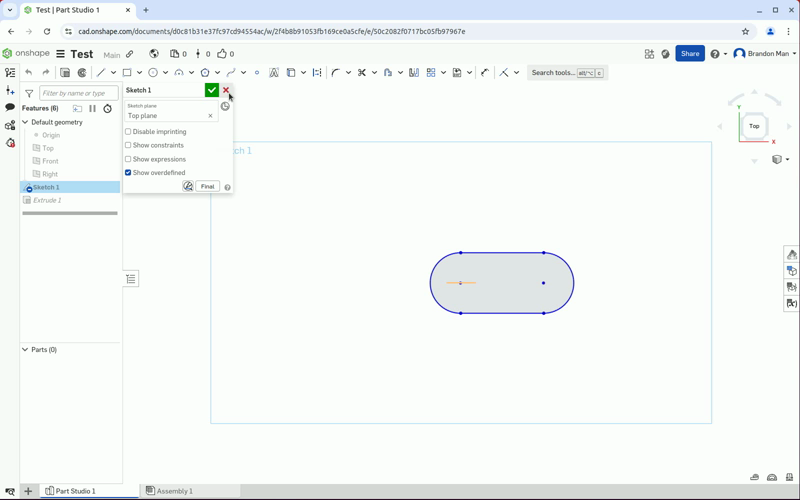
click(229, 92)
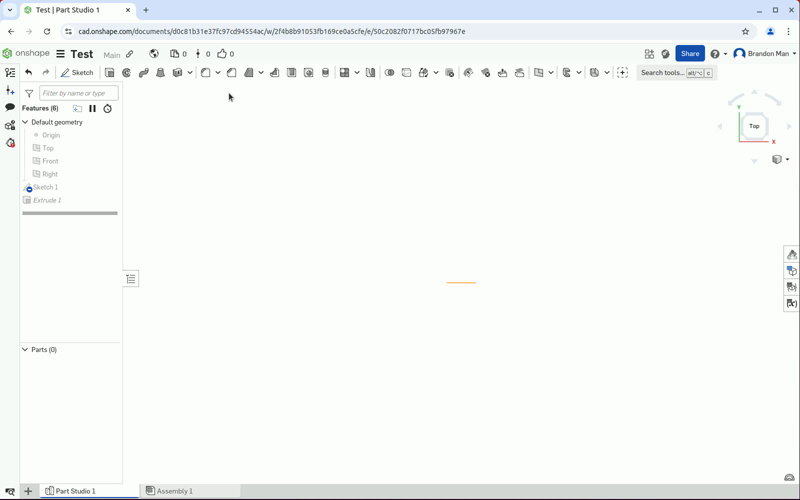
mouse_move(541, 75)
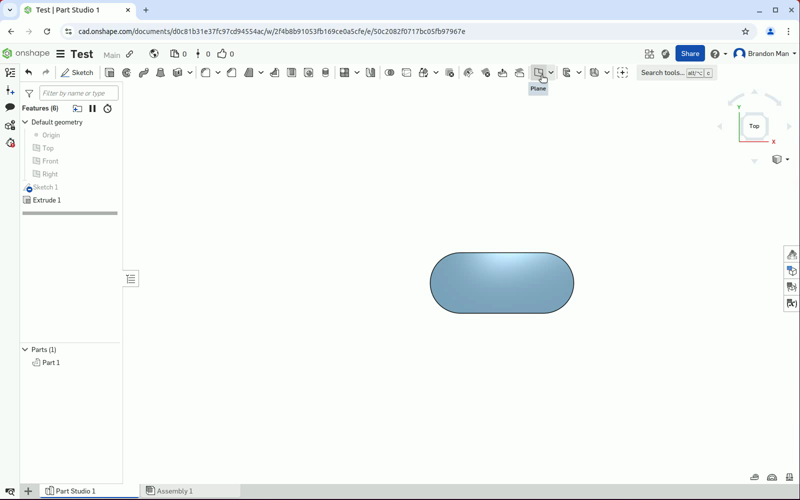
click(541, 75)
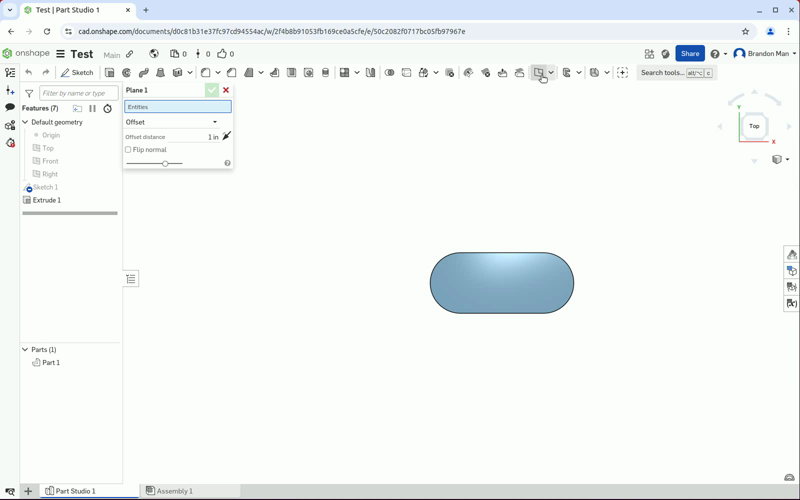
mouse_move(73, 150)
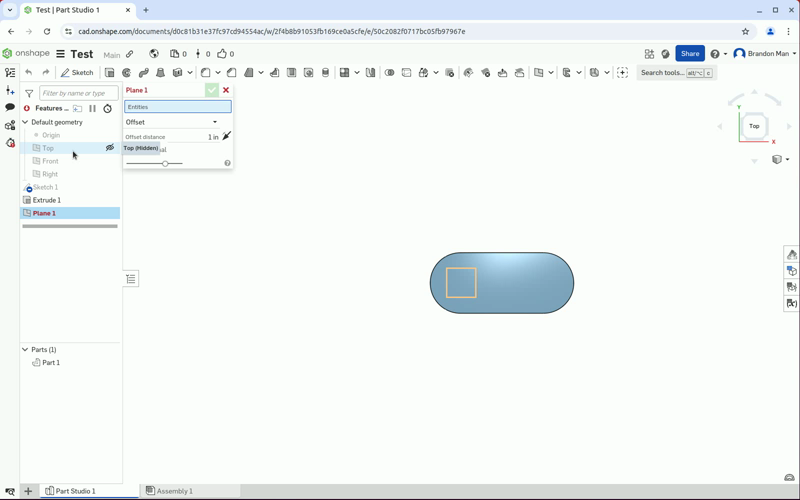
click(73, 150)
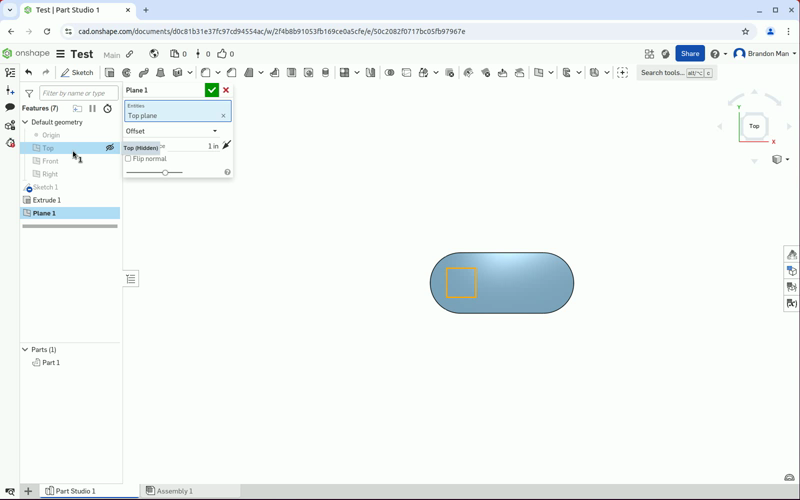
key(tab, 2)
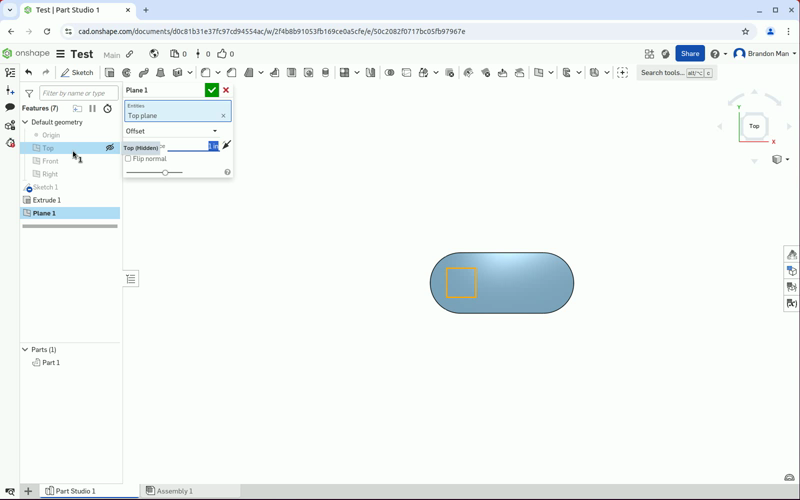
text(7.703)
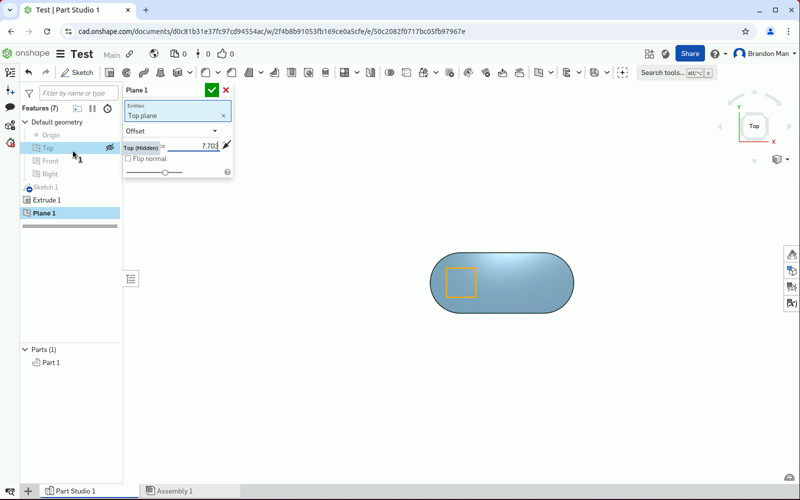
key(enter, 2)
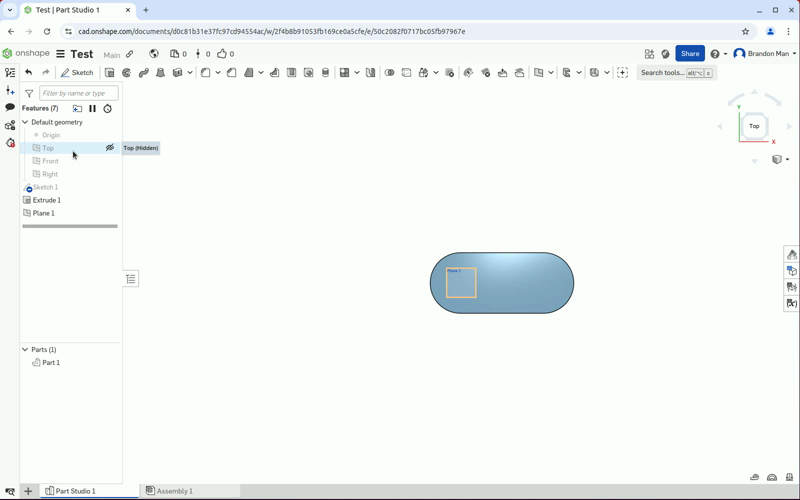
key(shift+s)
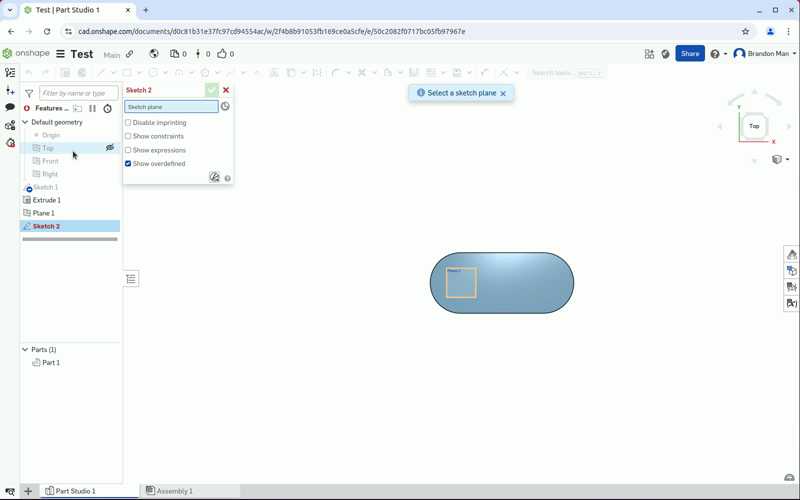
mouse_move(73, 215)
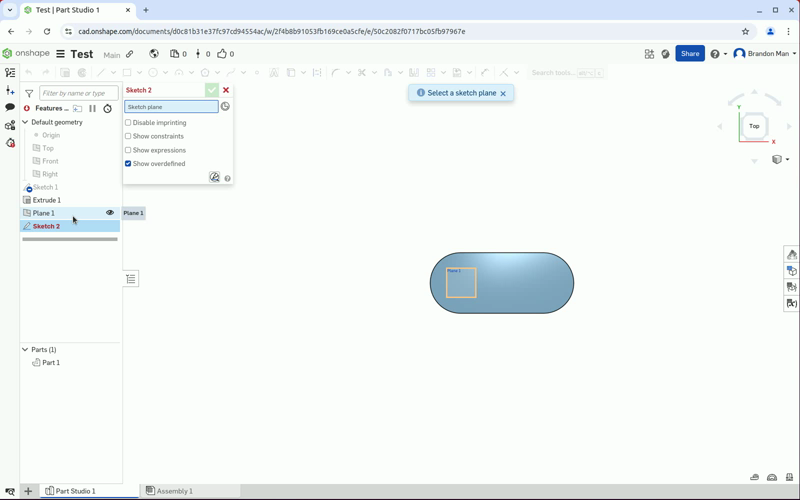
click(73, 215)
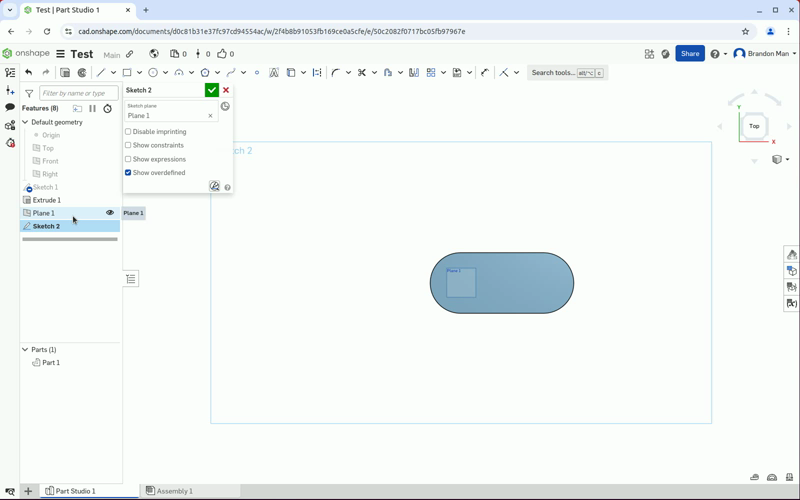
mouse_move(73, 352)
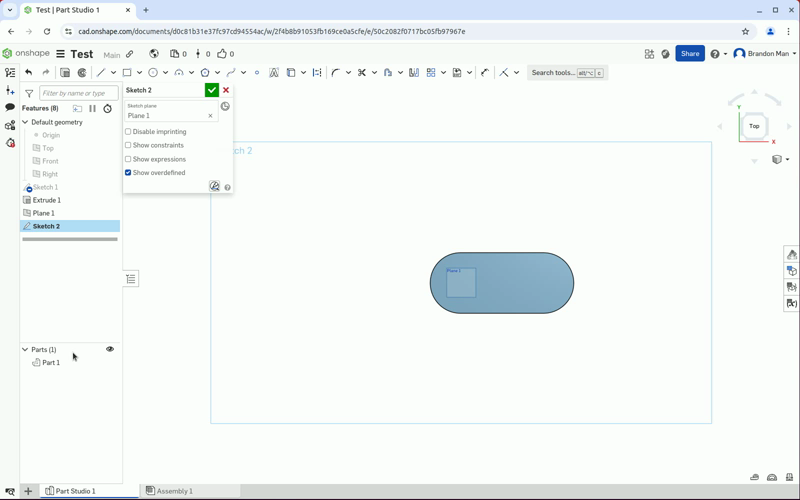
key(y)
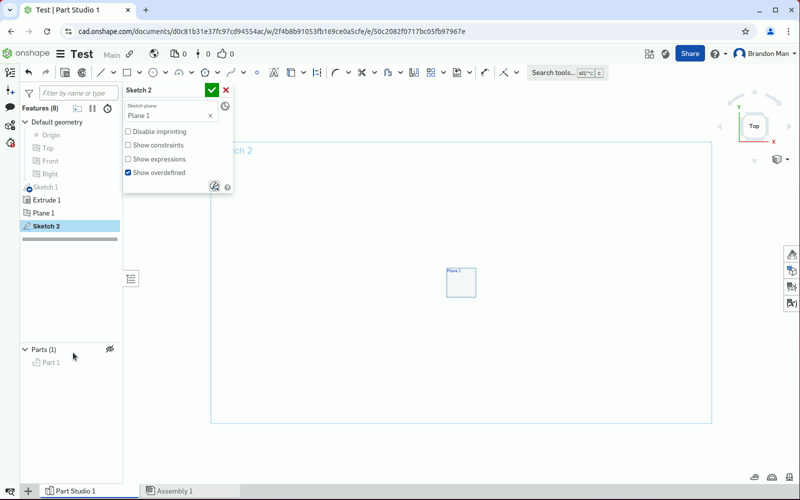
key(c)
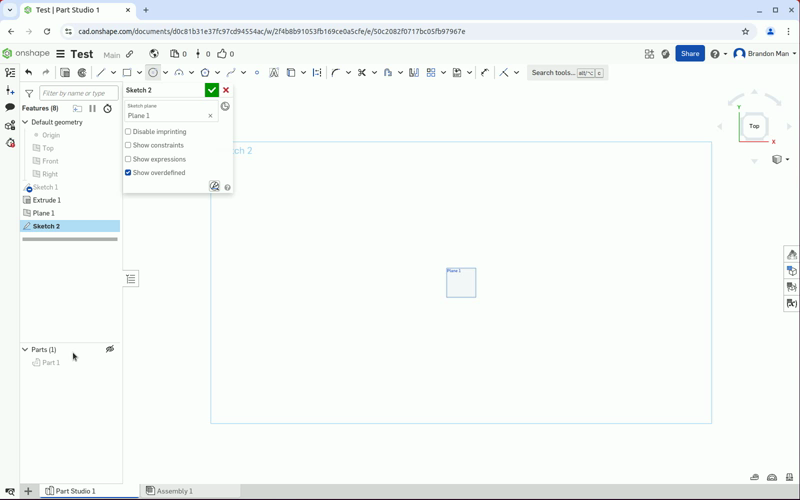
key_down(shift)
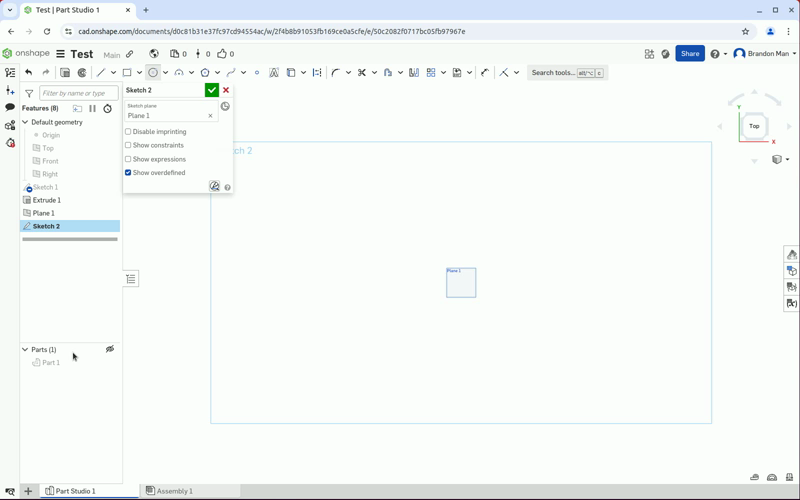
mouse_move(460, 282)
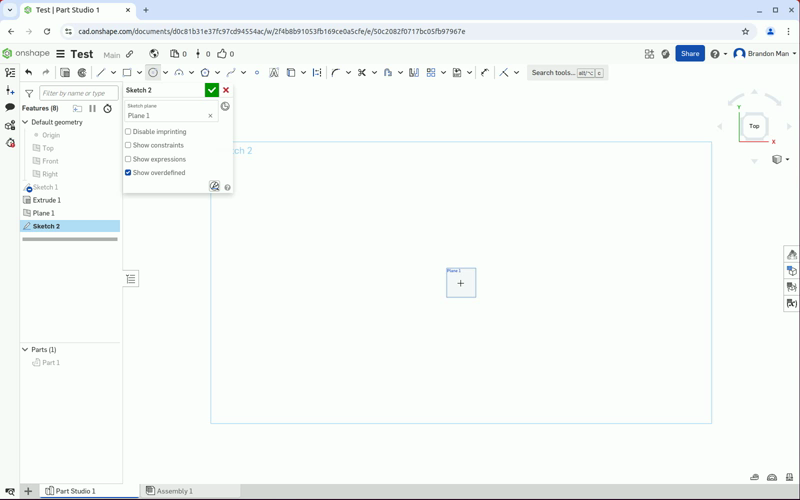
click(460, 282)
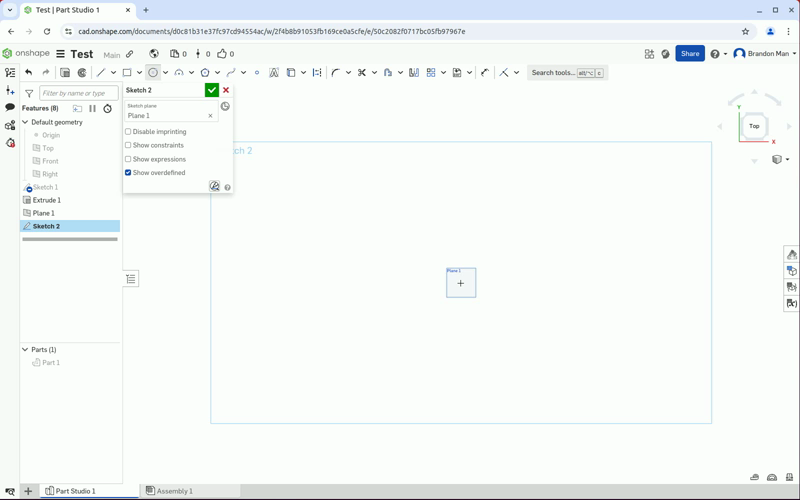
key_up(shift)
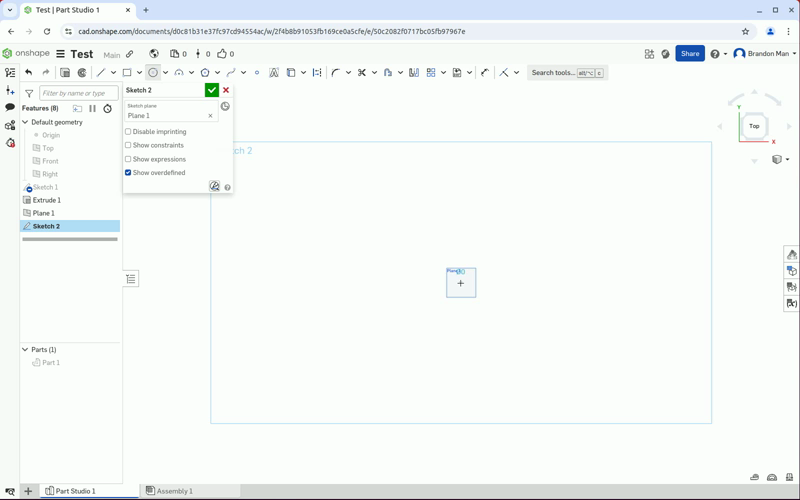
mouse_move(491, 282)
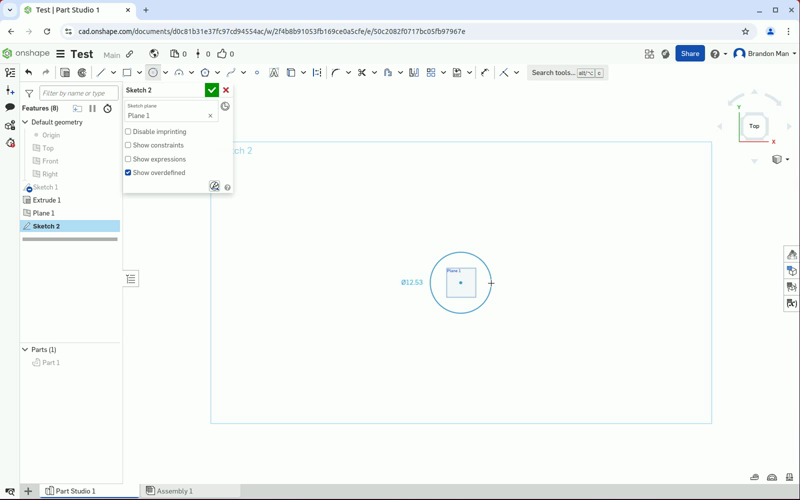
click(491, 282)
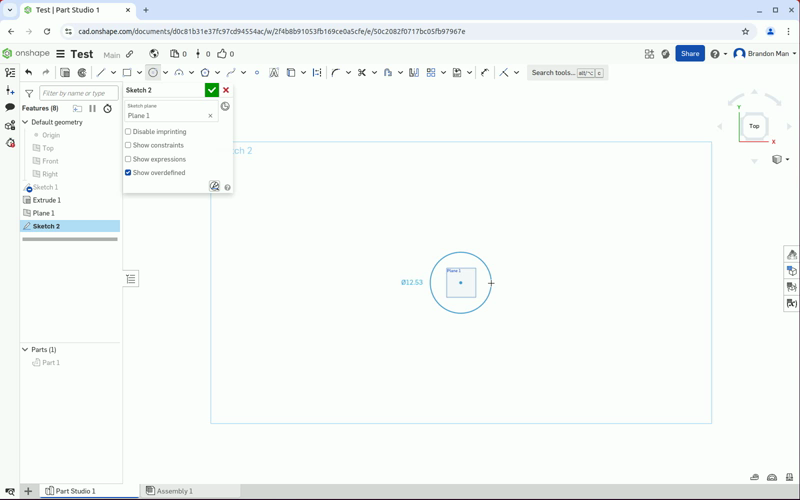
key(esc)
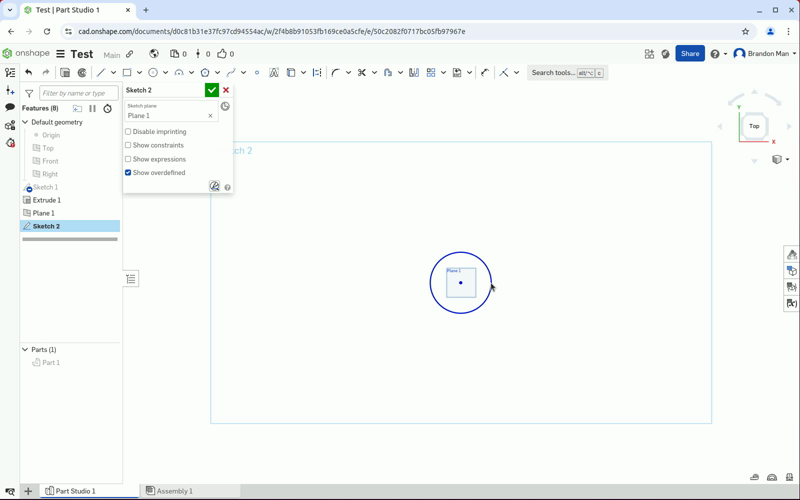
mouse_move(479, 284)
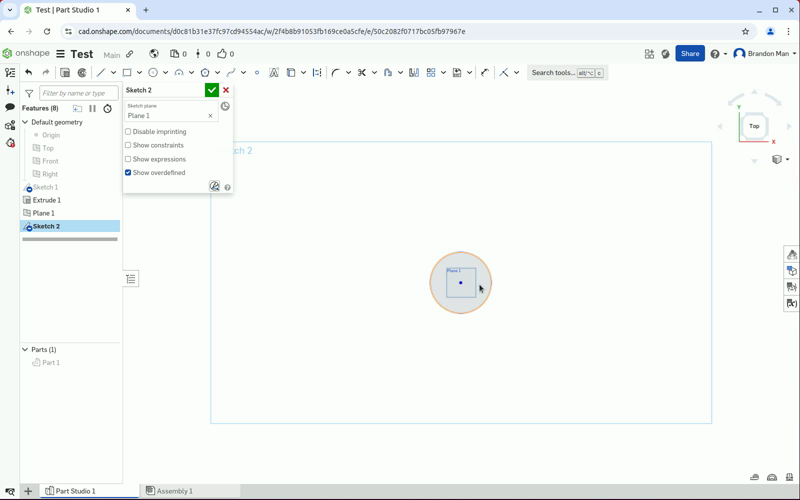
click(479, 284)
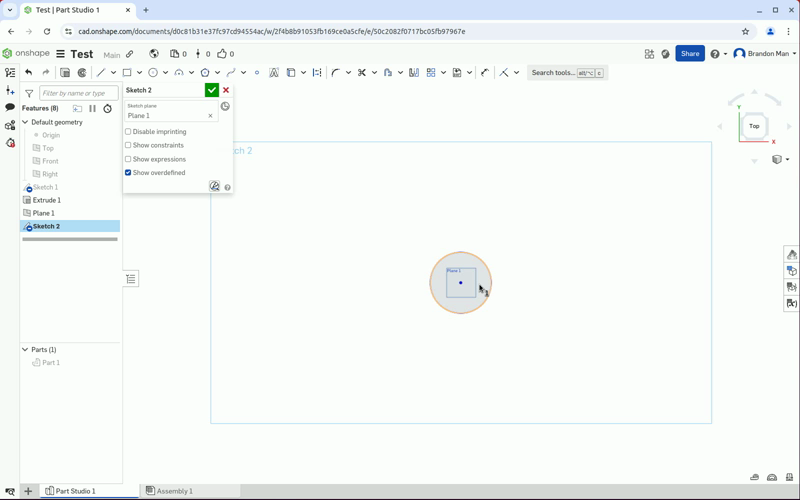
mouse_move(73, 352)
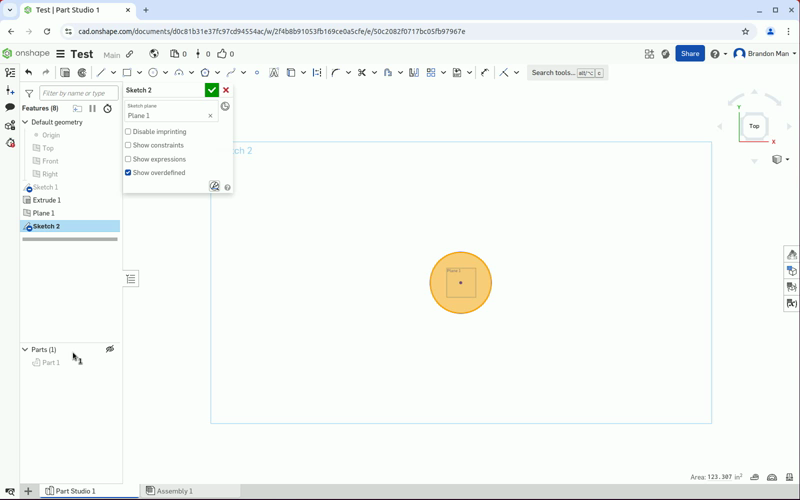
key(shift+y)
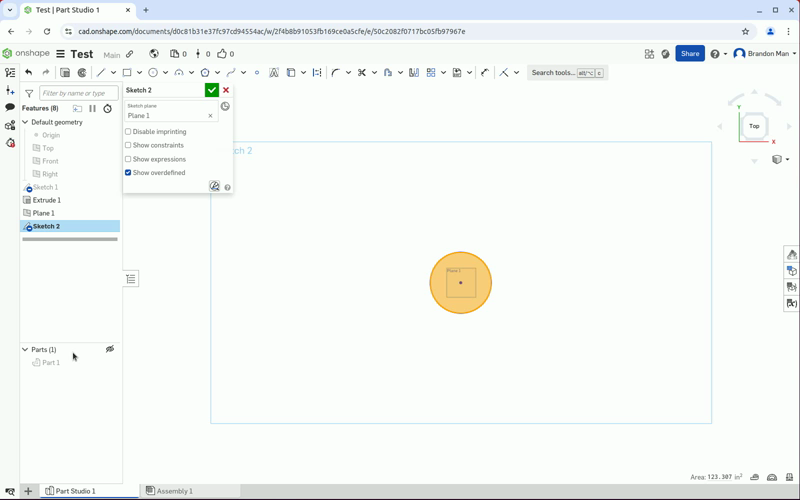
key(shift+e)
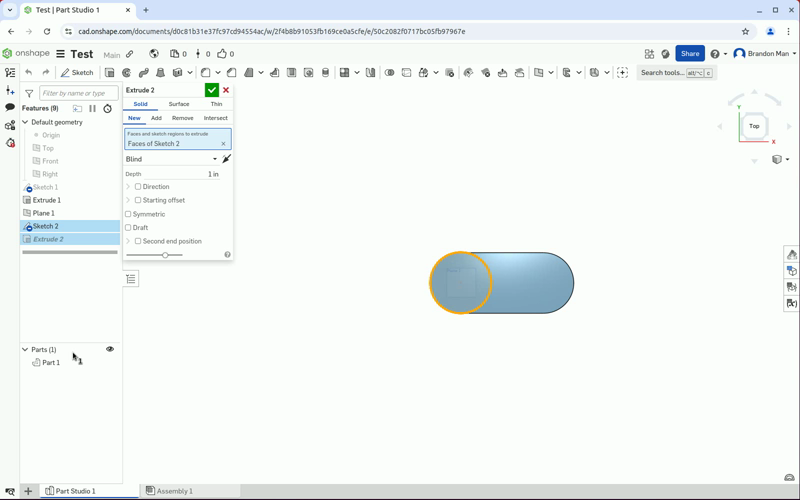
mouse_move(143, 106)
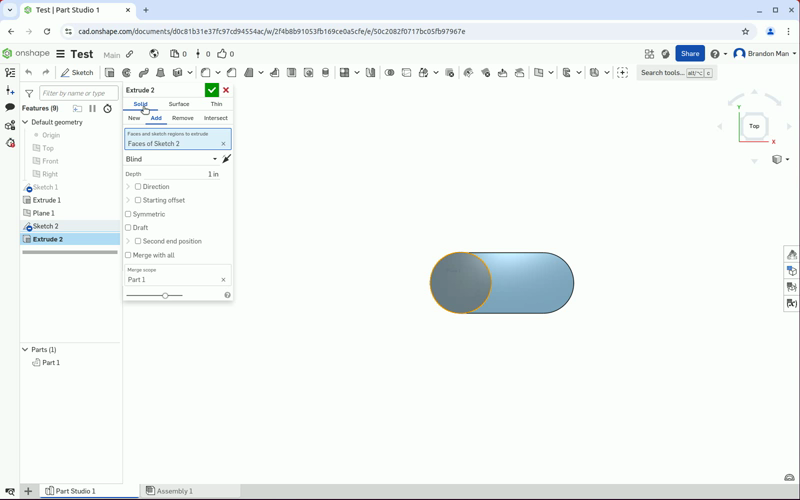
click(143, 106)
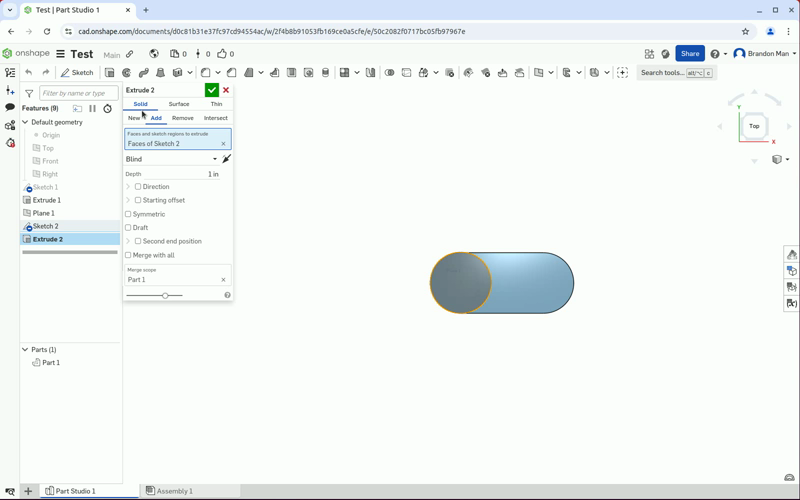
mouse_move(137, 120)
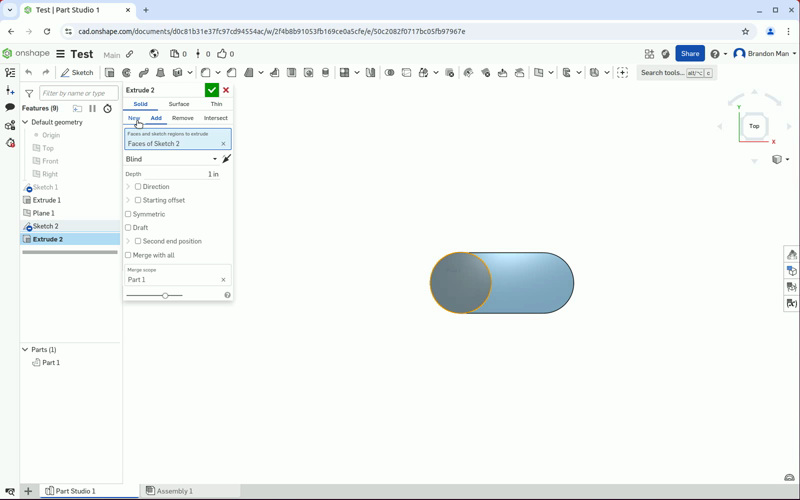
click(137, 120)
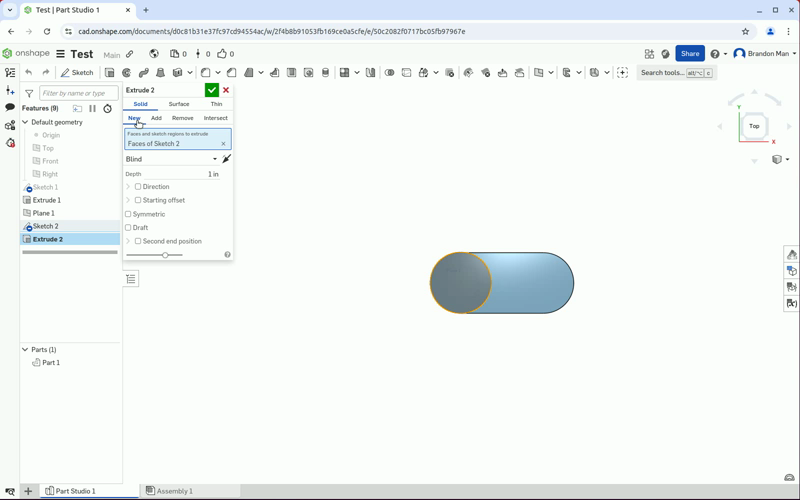
key(tab, 4)
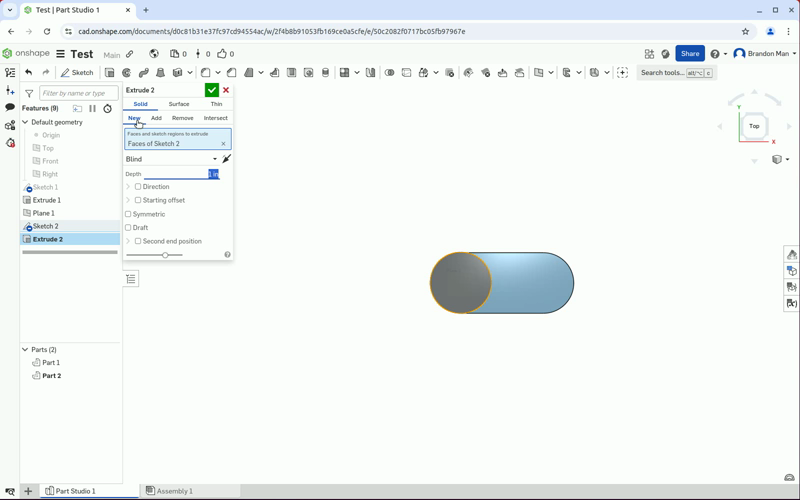
text(6.258)
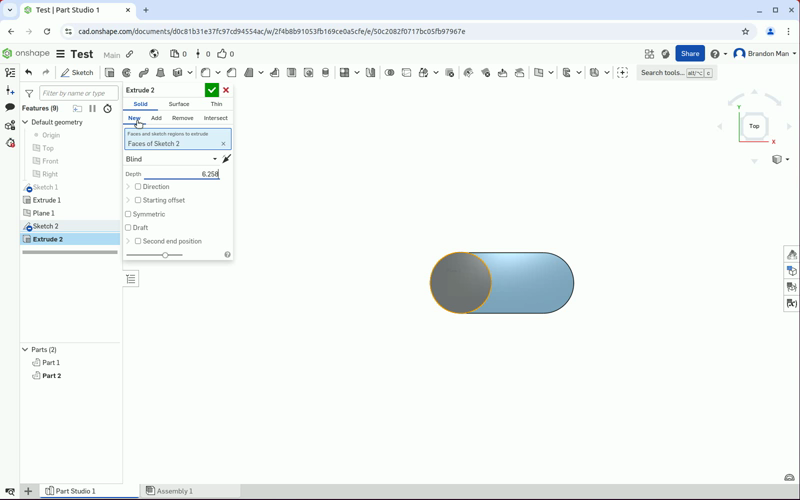
key(enter)
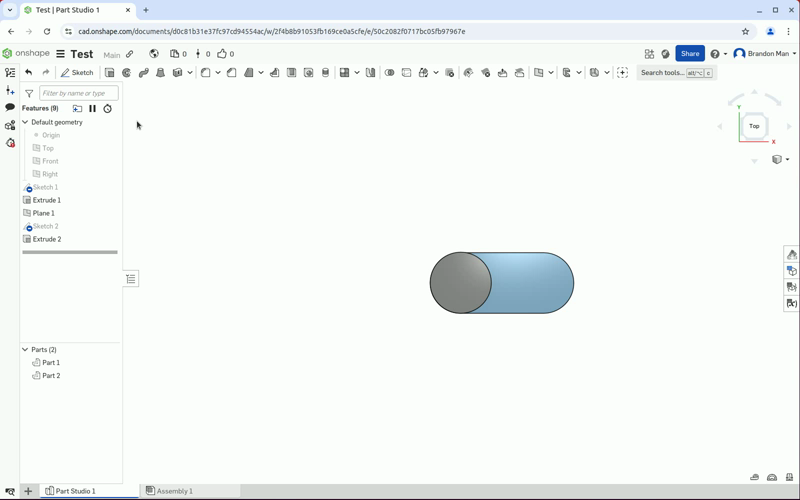
key(shift+h)
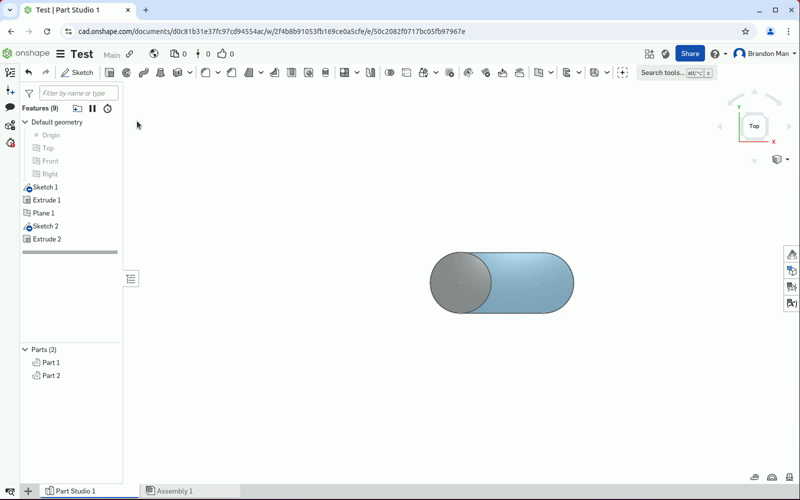
key(shift+h)
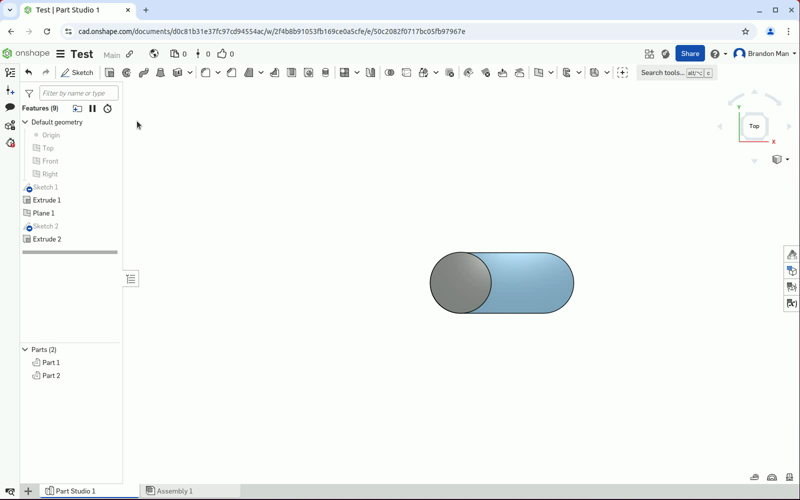
mouse_move(73, 189)
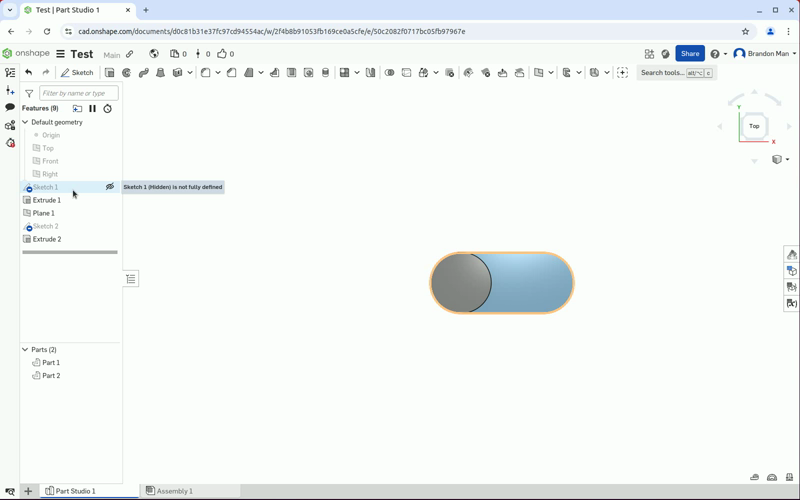
click(73, 189)
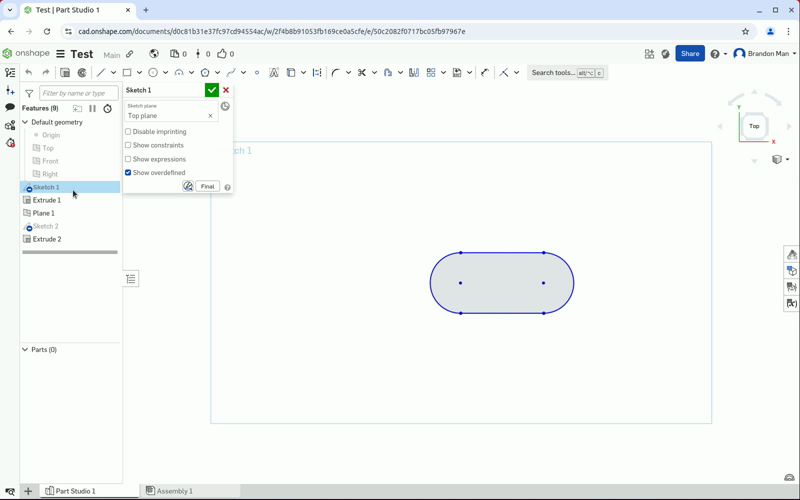
mouse_move(229, 92)
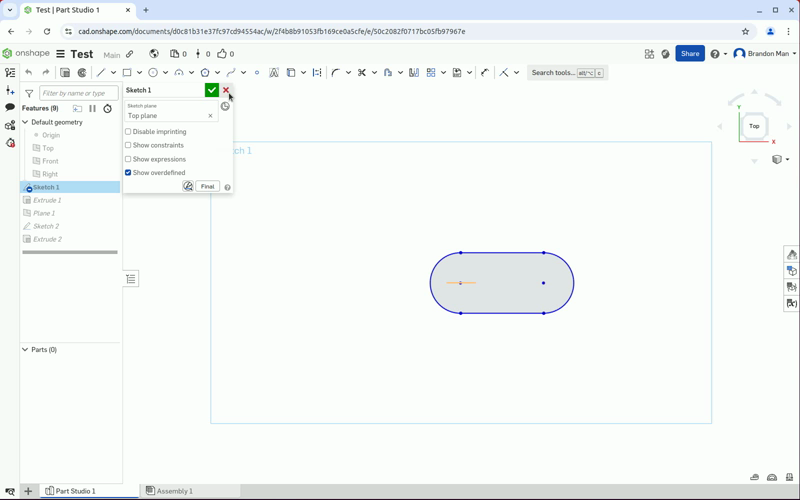
click(229, 92)
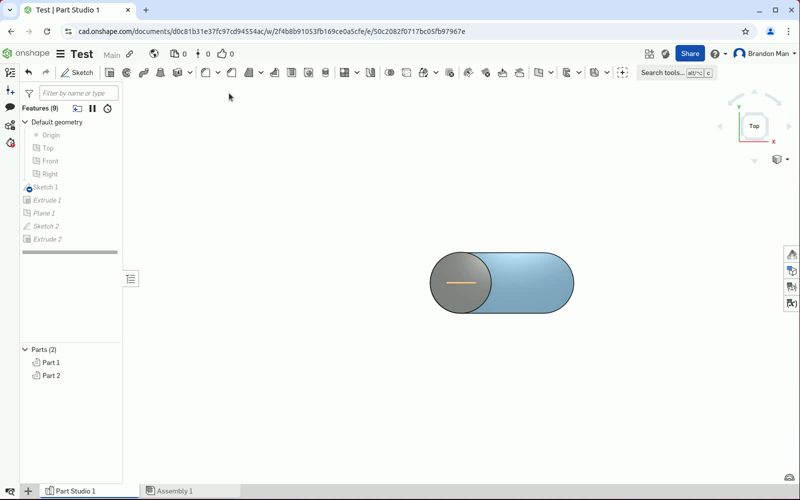
mouse_move(541, 75)
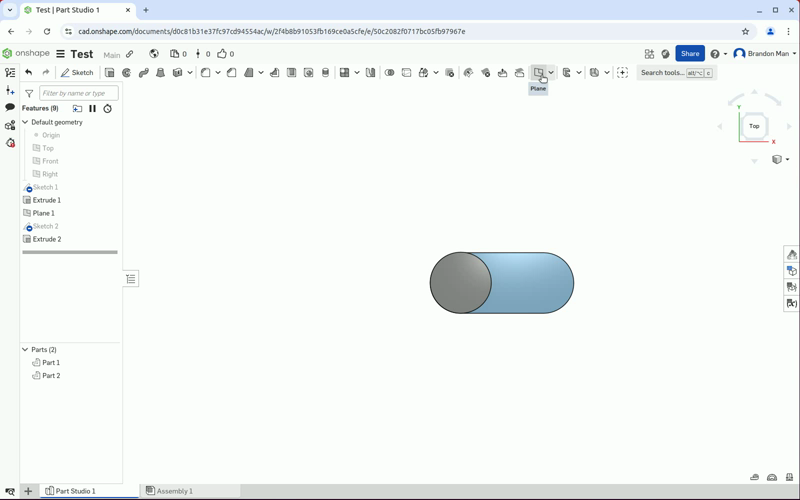
click(541, 75)
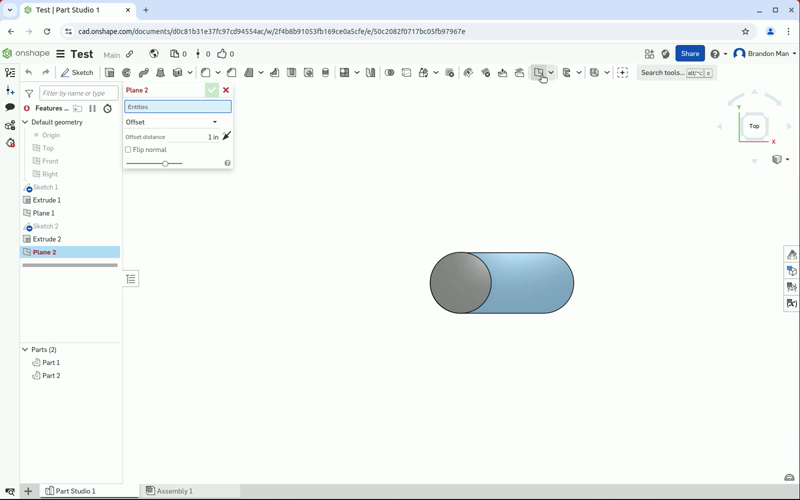
mouse_move(73, 150)
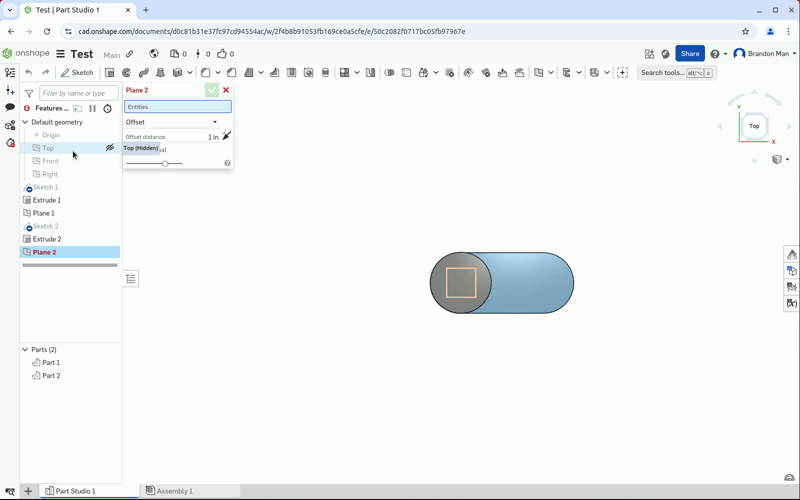
click(73, 150)
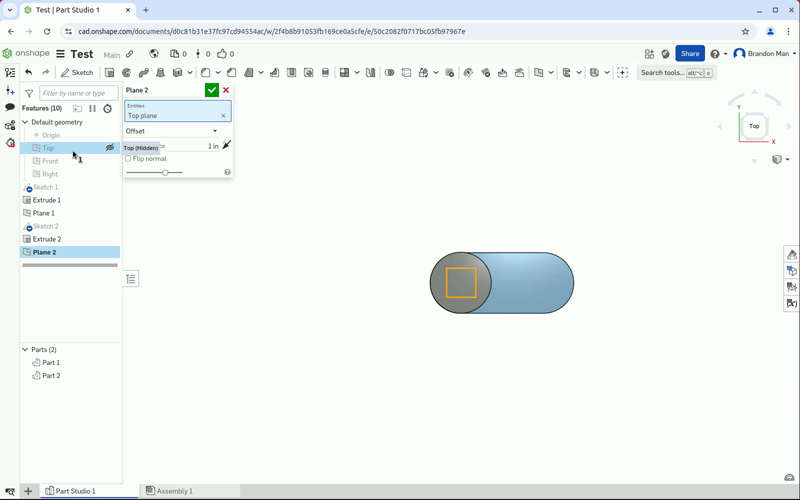
key(tab, 2)
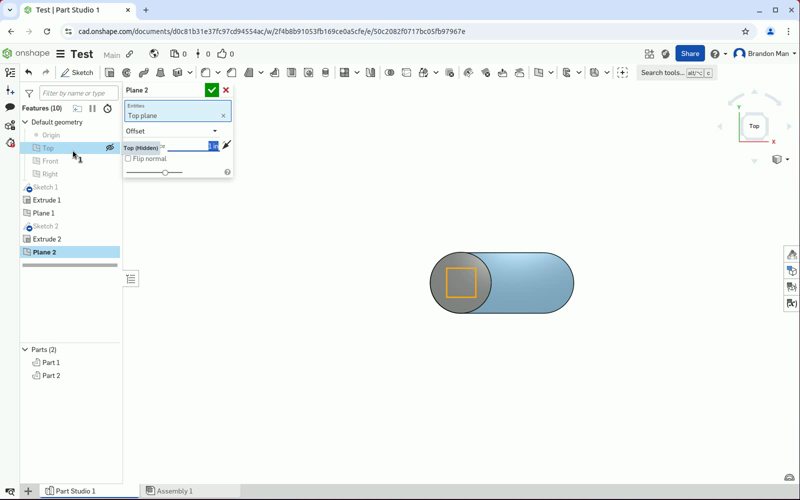
text(13.957)
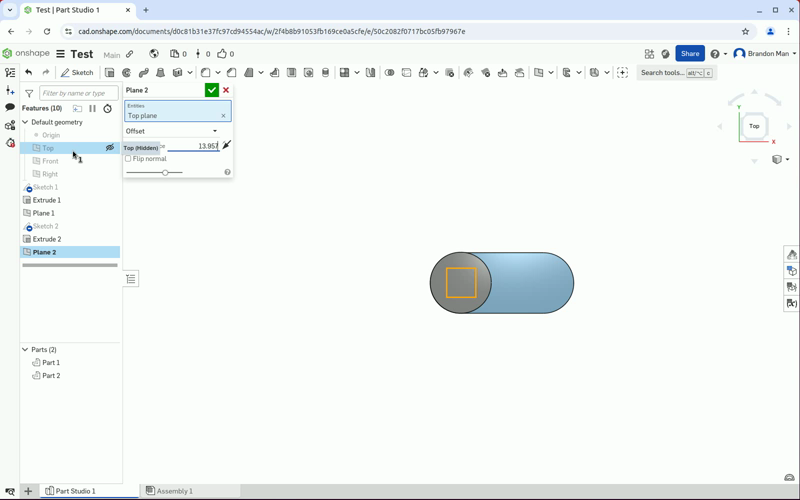
key(enter, 2)
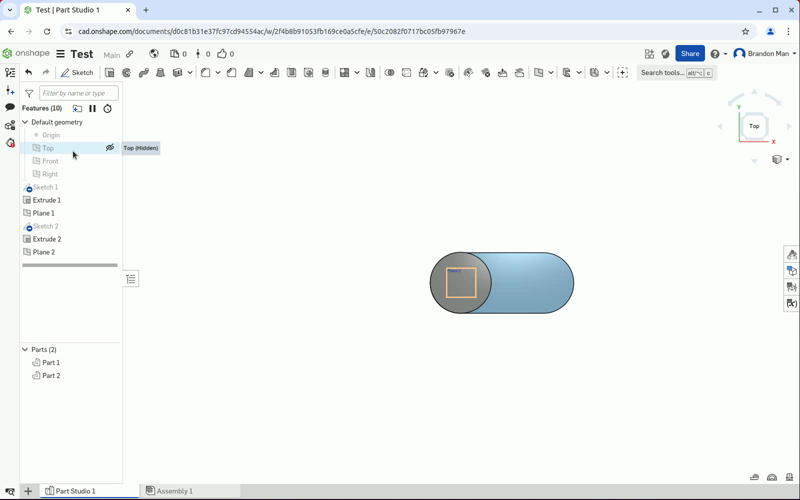
key(shift+s)
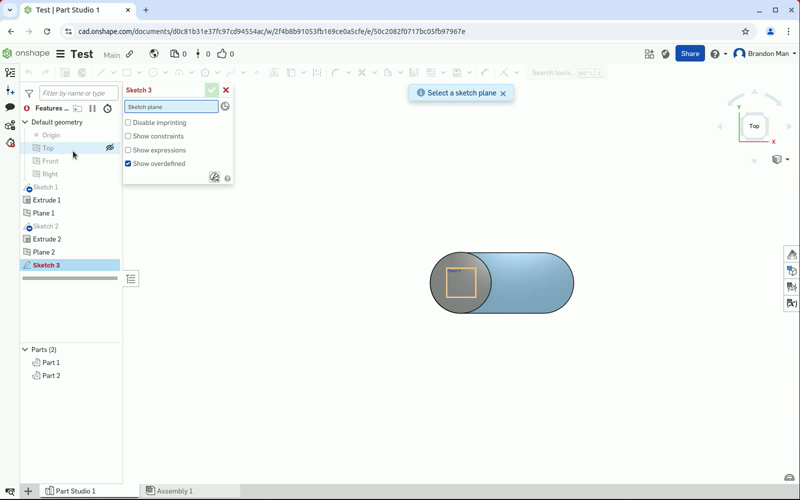
mouse_move(73, 254)
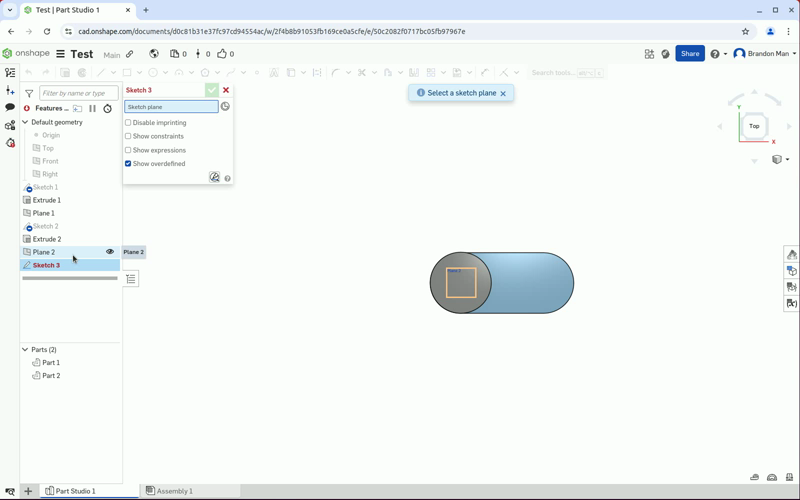
click(73, 254)
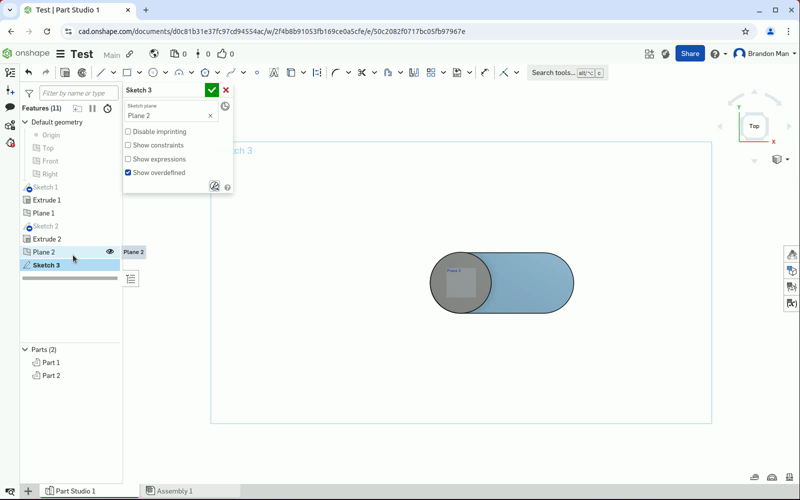
mouse_move(73, 352)
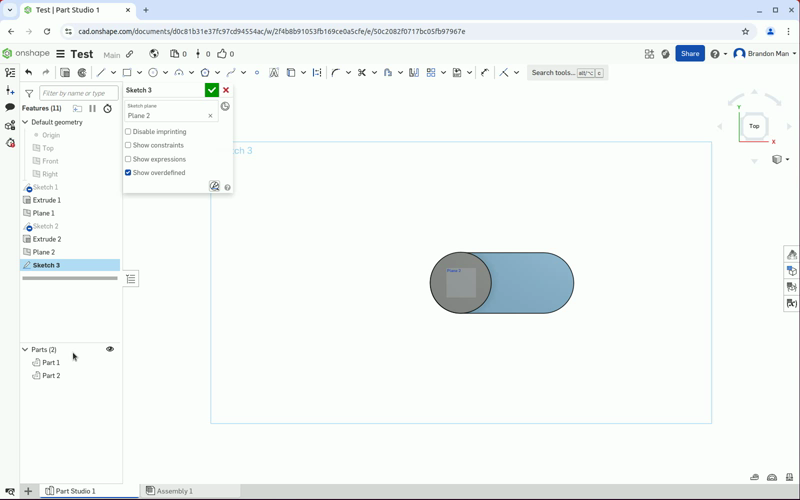
key(y)
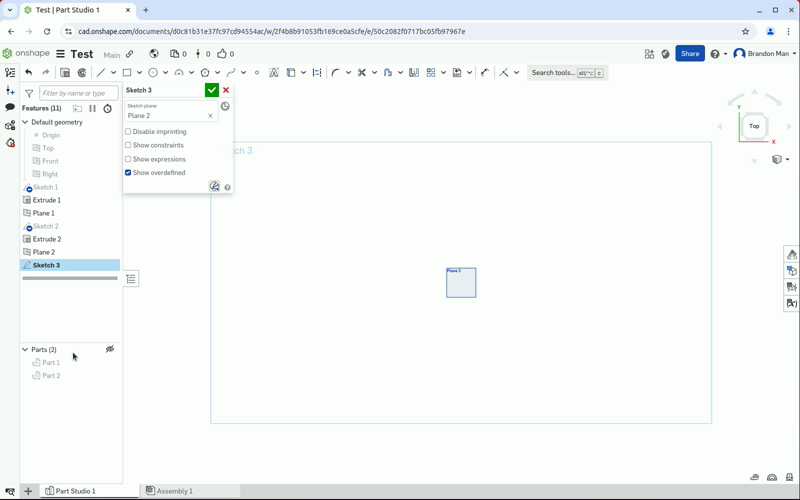
key(c)
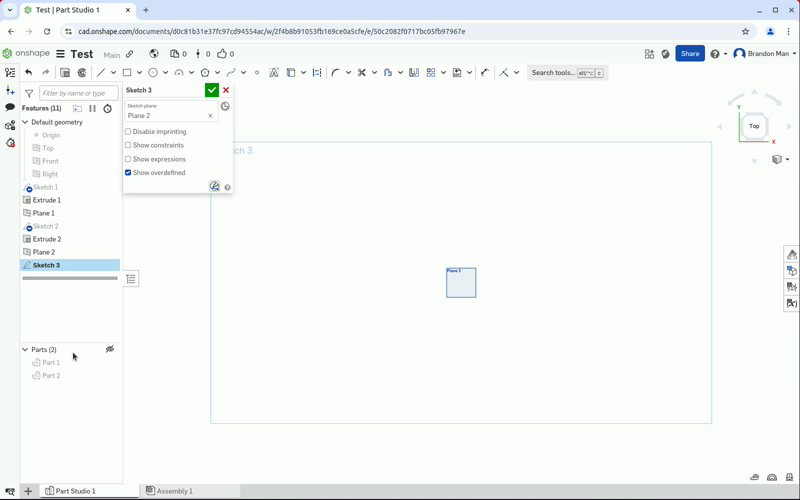
key_down(shift)
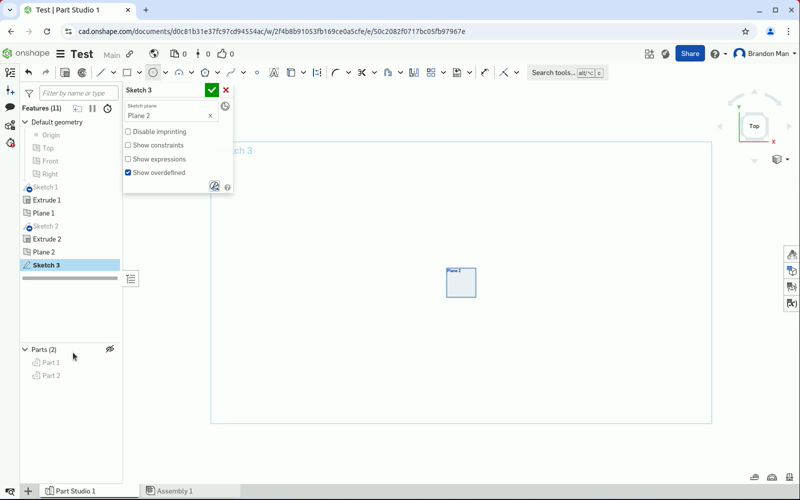
mouse_move(461, 282)
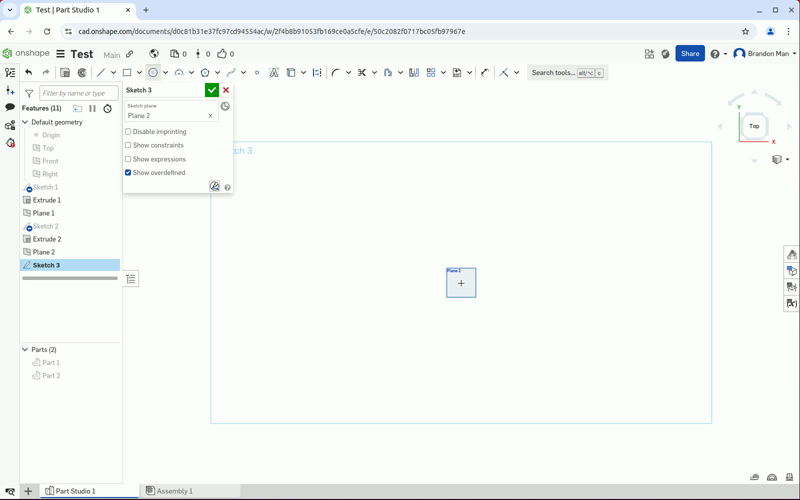
click(461, 282)
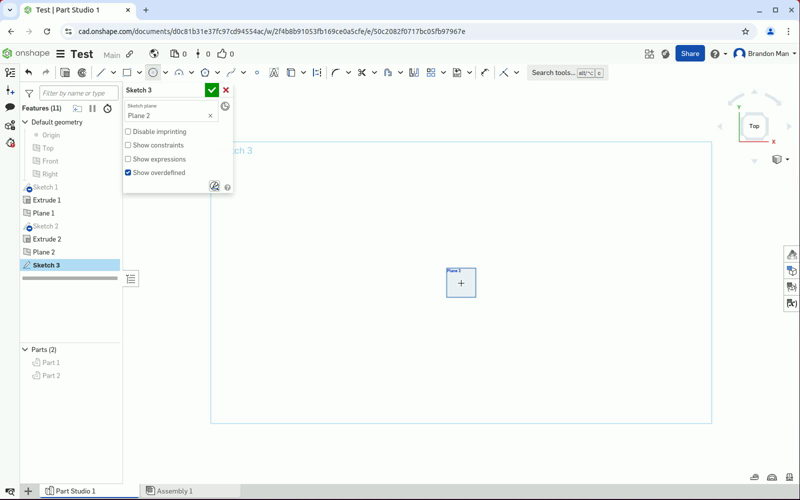
key_up(shift)
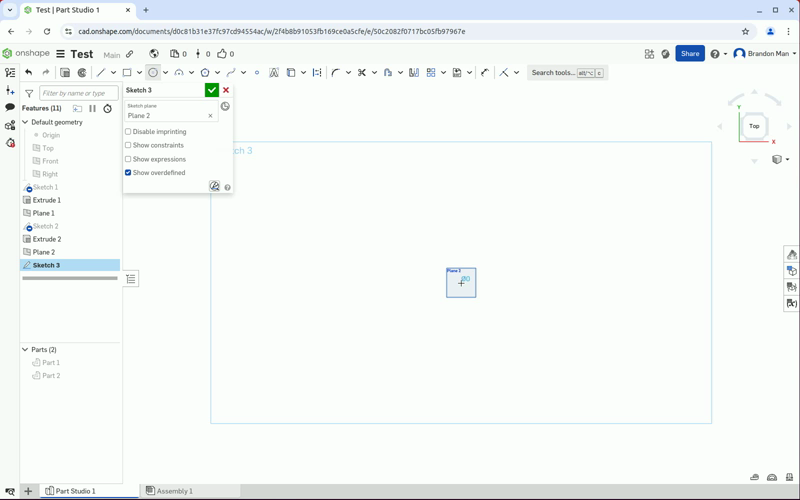
mouse_move(477, 282)
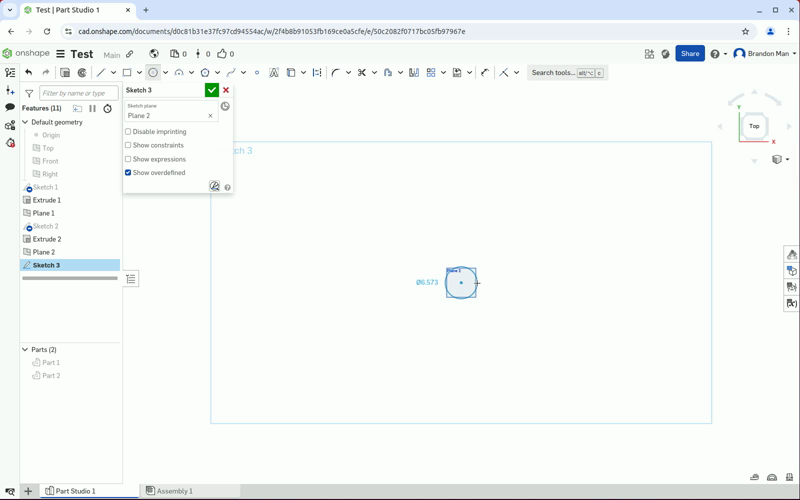
click(477, 282)
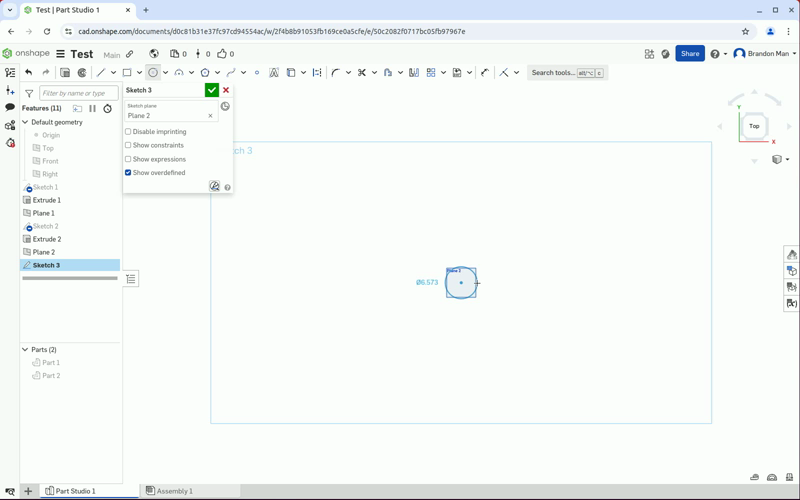
key(esc)
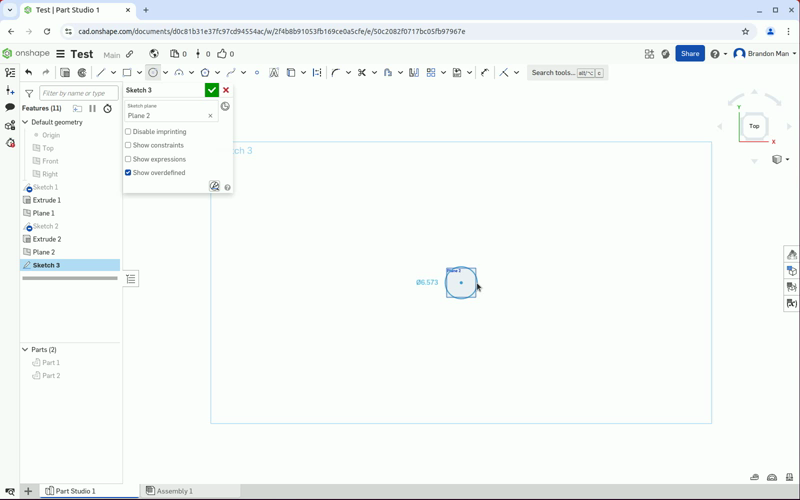
mouse_move(453, 283)
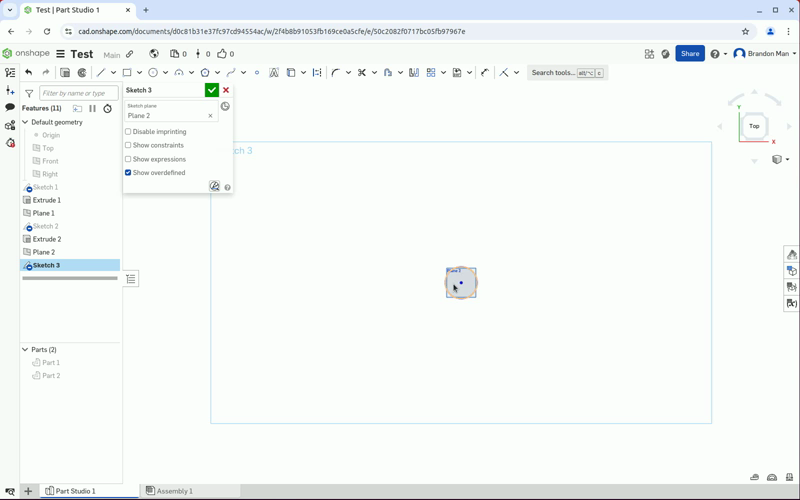
scroll(6)
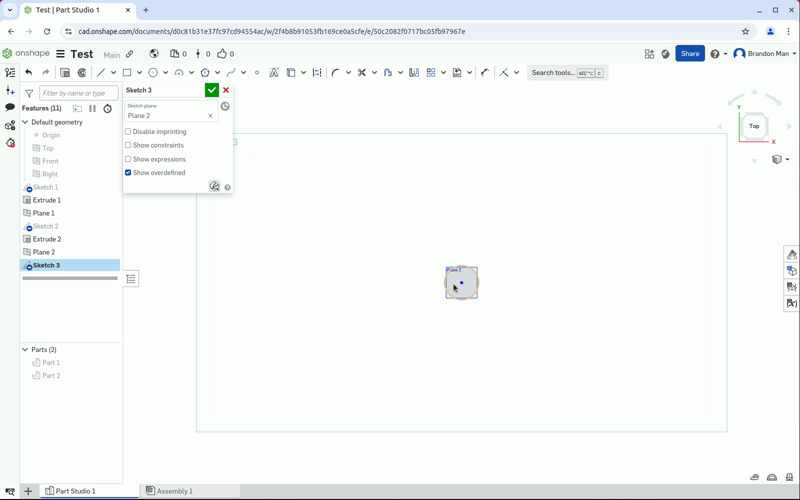
scroll(6)
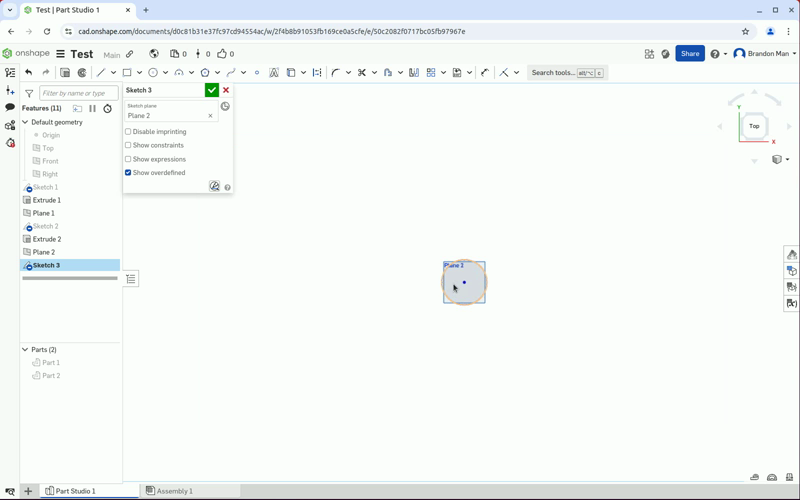
scroll(6)
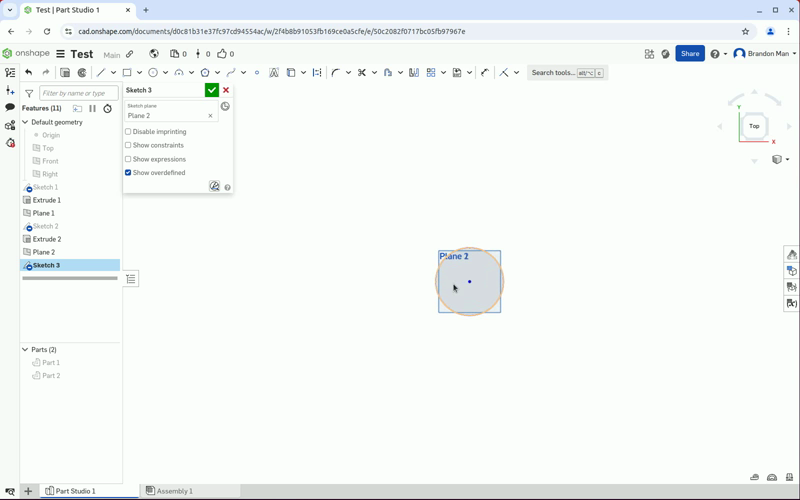
scroll(6)
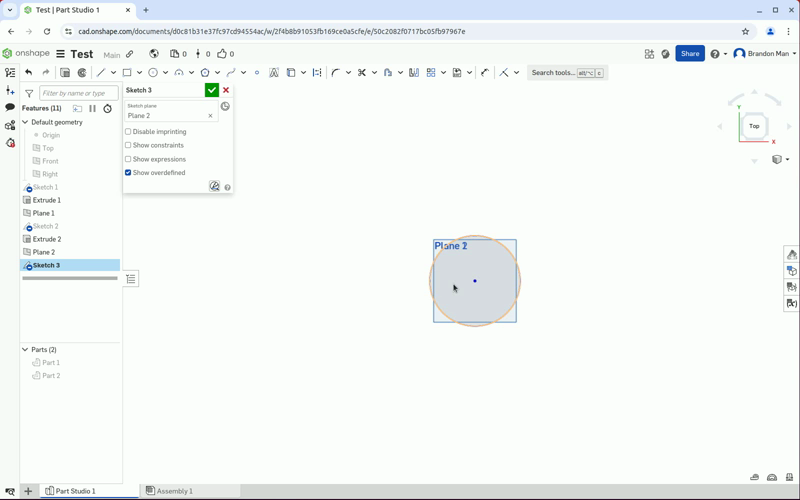
scroll(6)
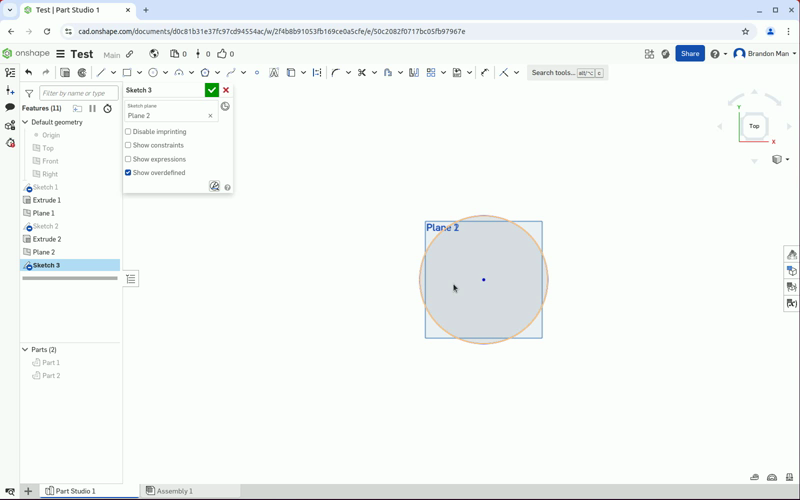
scroll(6)
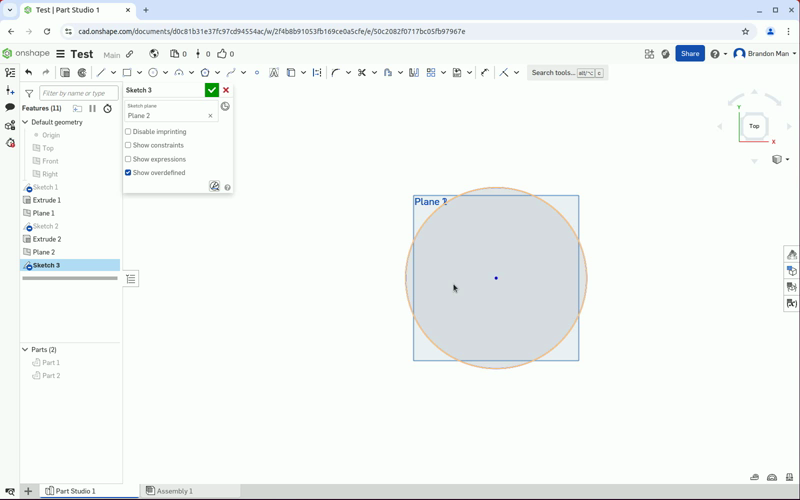
scroll(6)
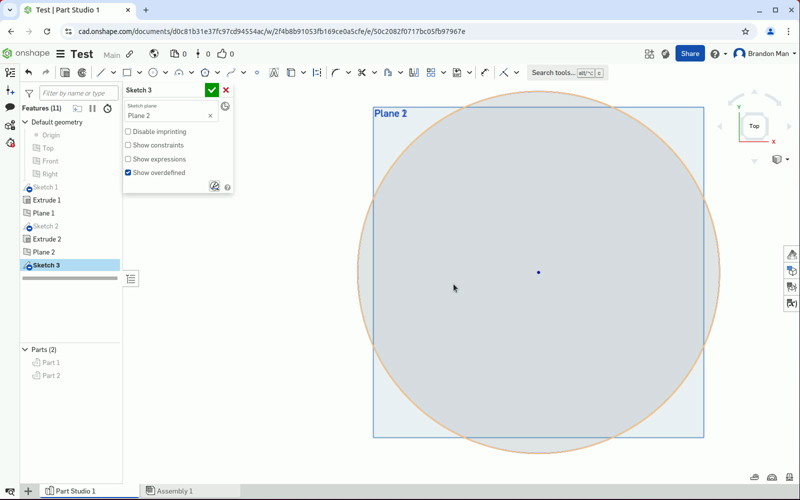
click(453, 283)
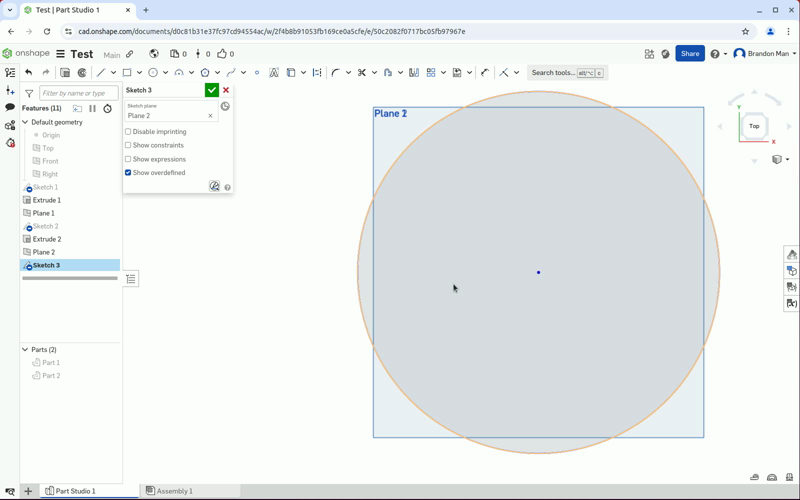
scroll(-6)
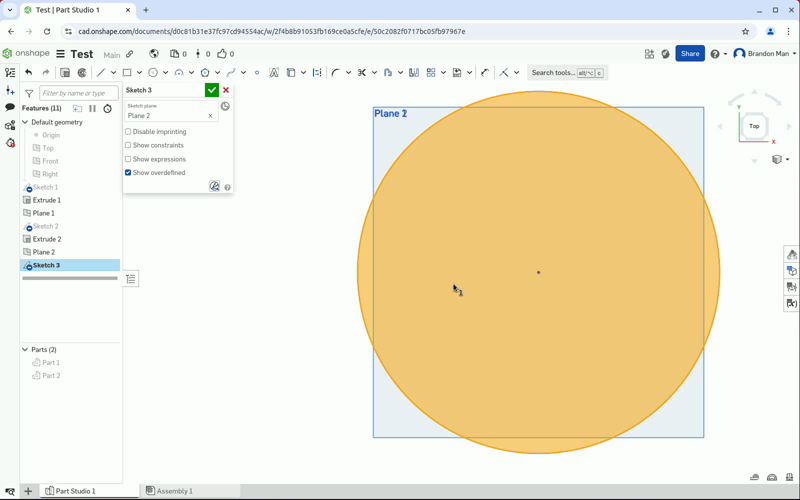
scroll(-6)
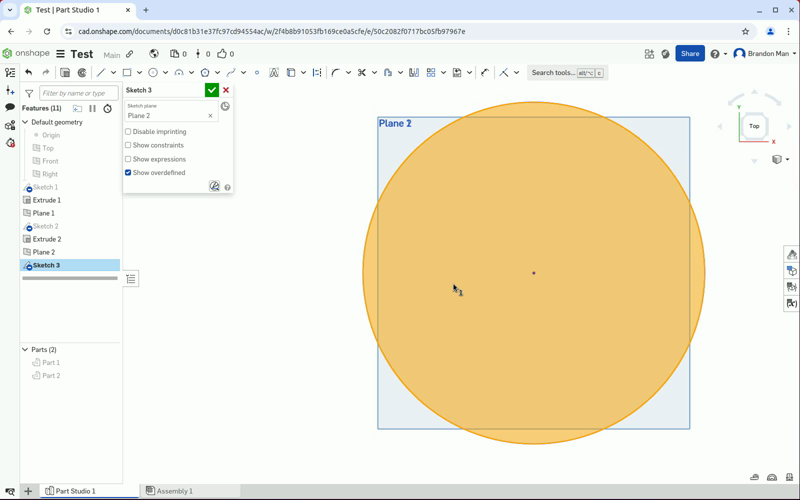
scroll(-6)
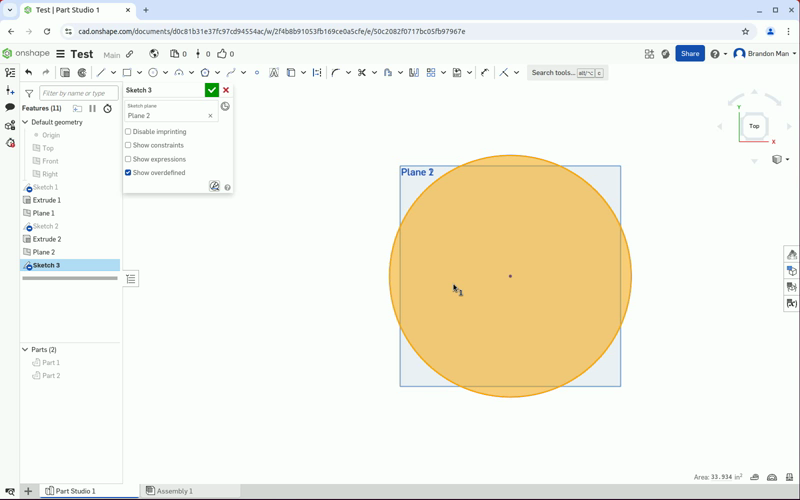
scroll(-6)
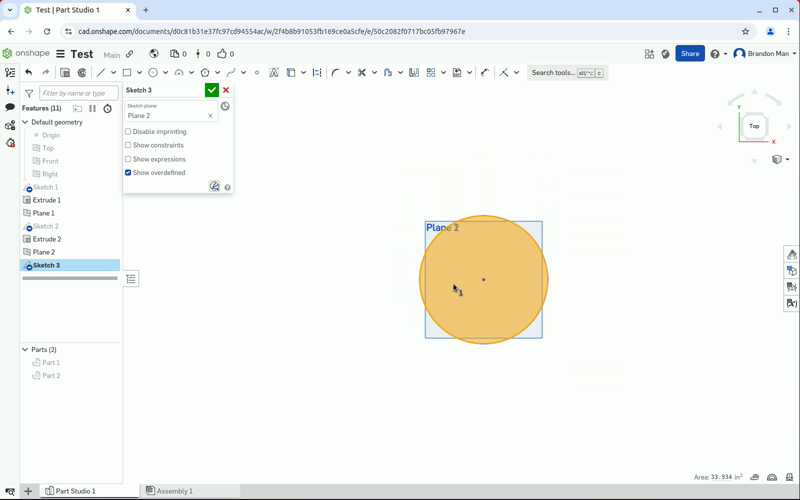
scroll(-6)
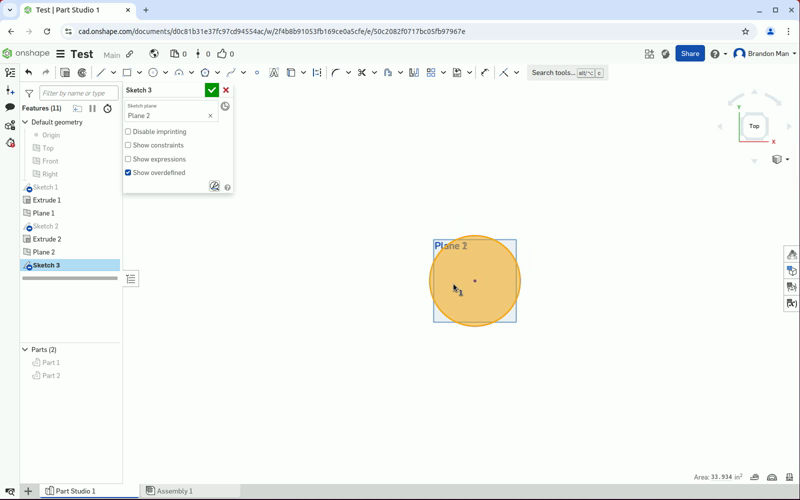
scroll(-6)
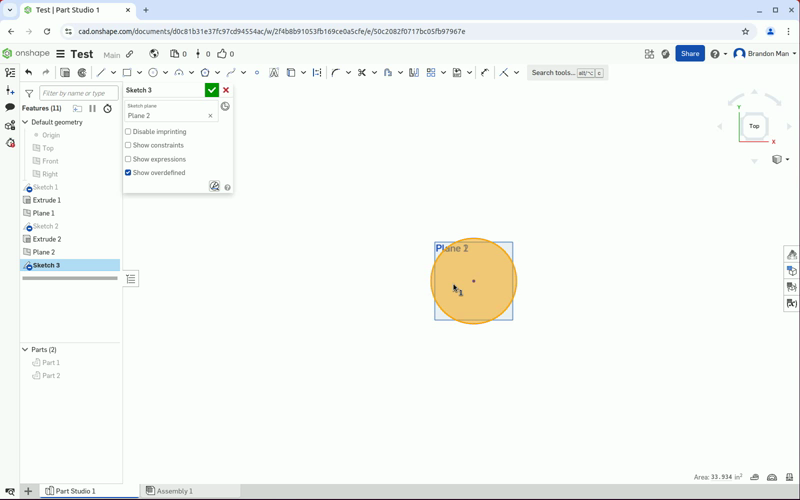
scroll(-6)
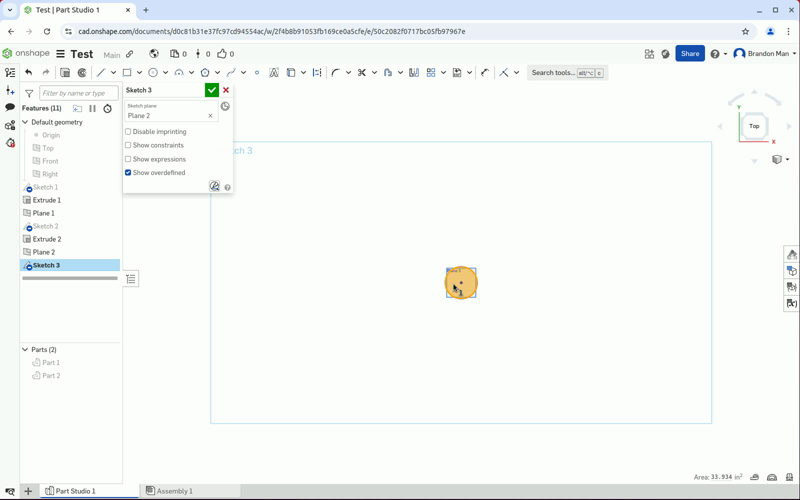
mouse_move(73, 352)
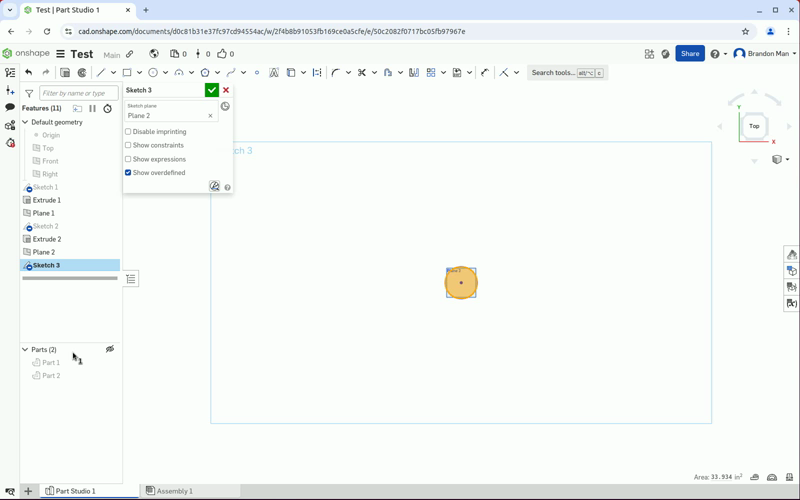
key(shift+y)
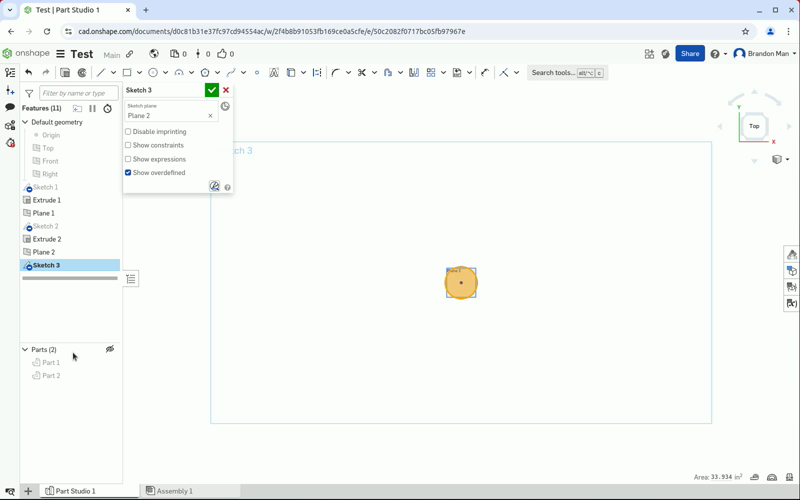
key(shift+e)
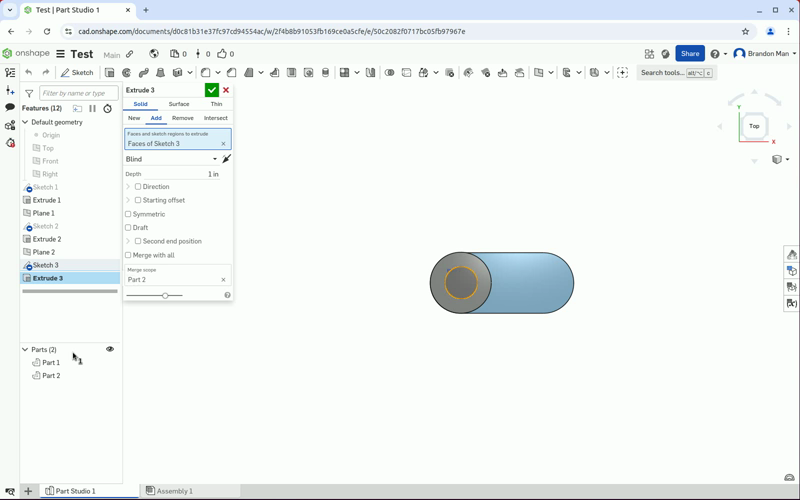
mouse_move(143, 106)
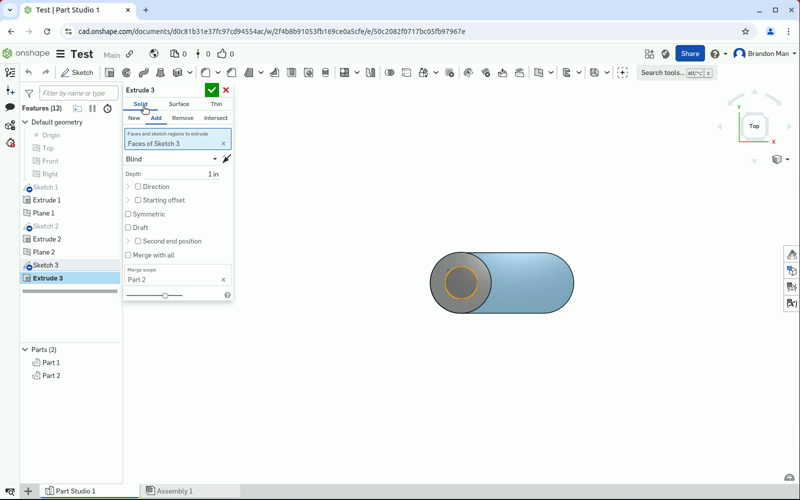
click(143, 106)
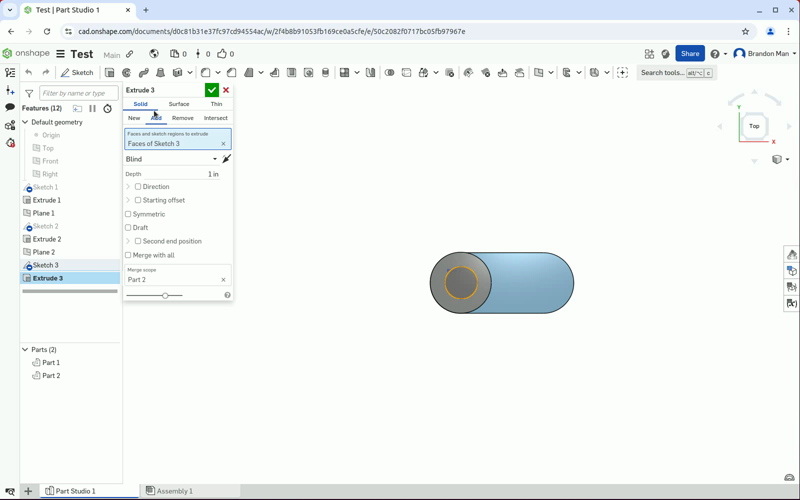
mouse_move(186, 120)
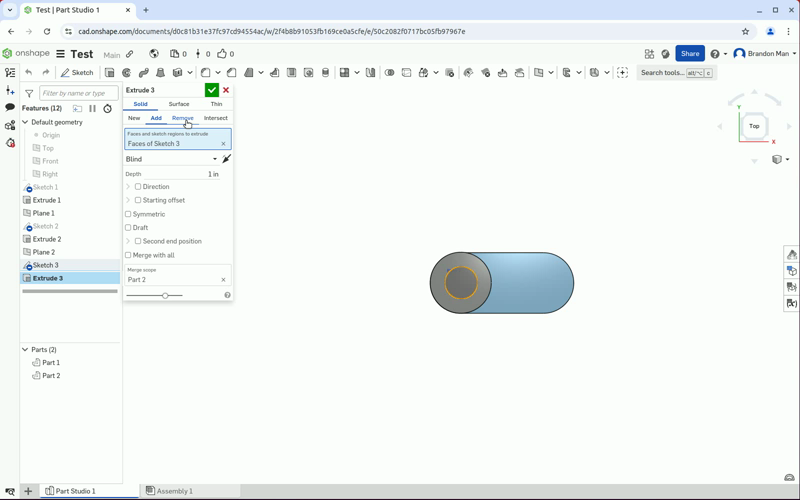
click(186, 120)
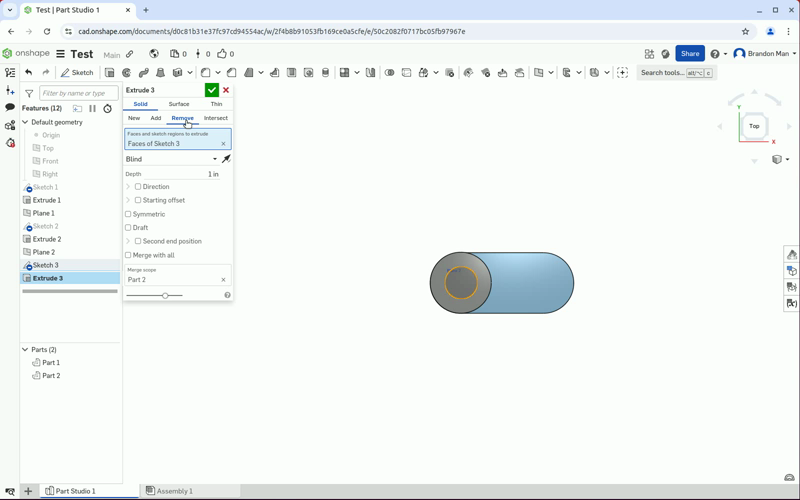
key(tab, 4)
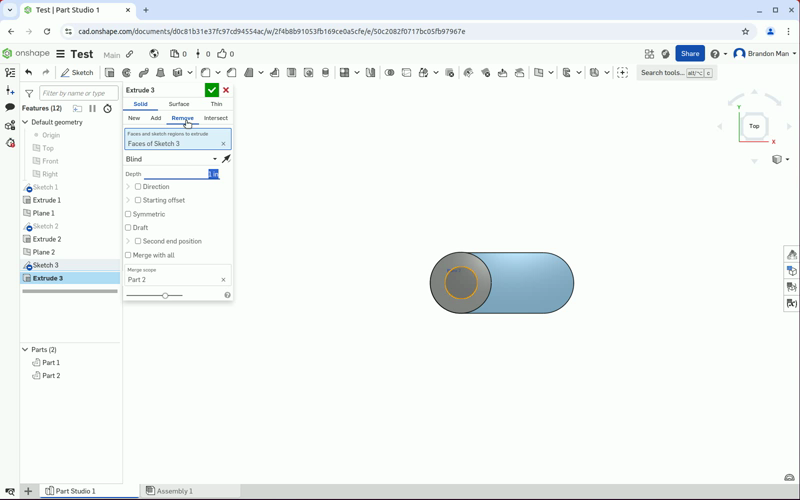
text(24.071)
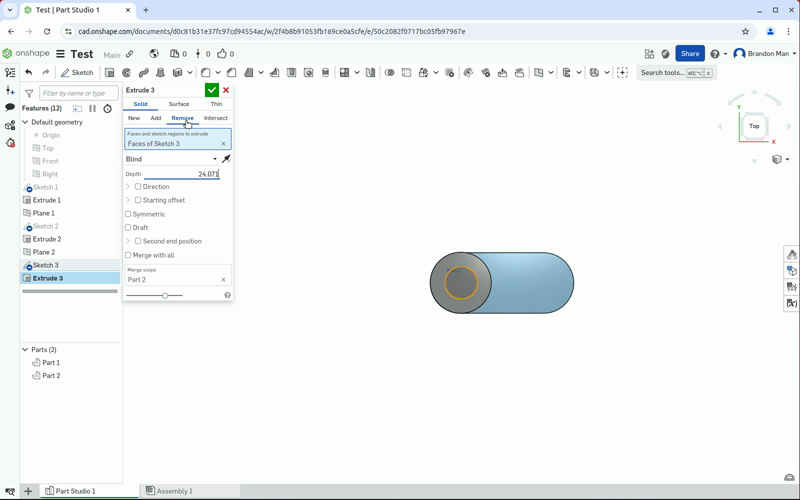
key(tab, 6)
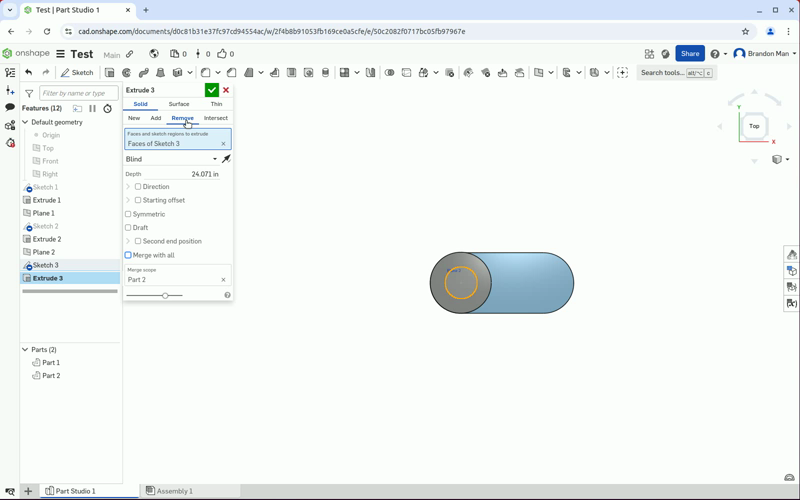
key(space)
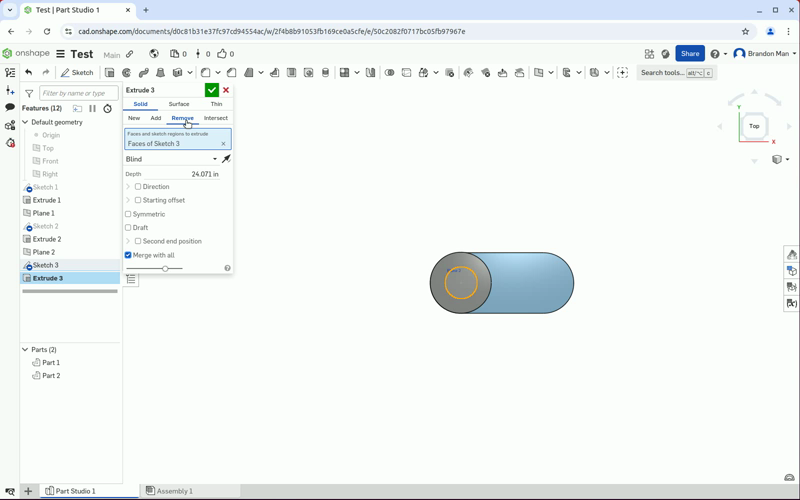
key(enter)
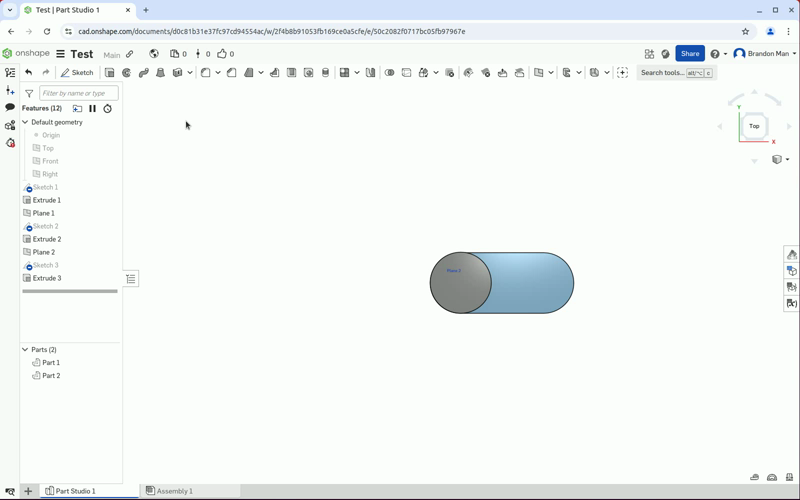
key(shift+h)
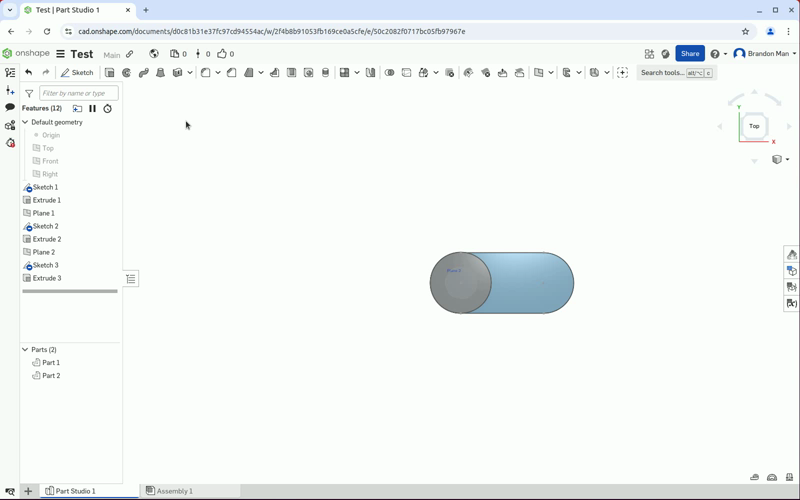
key(shift+h)
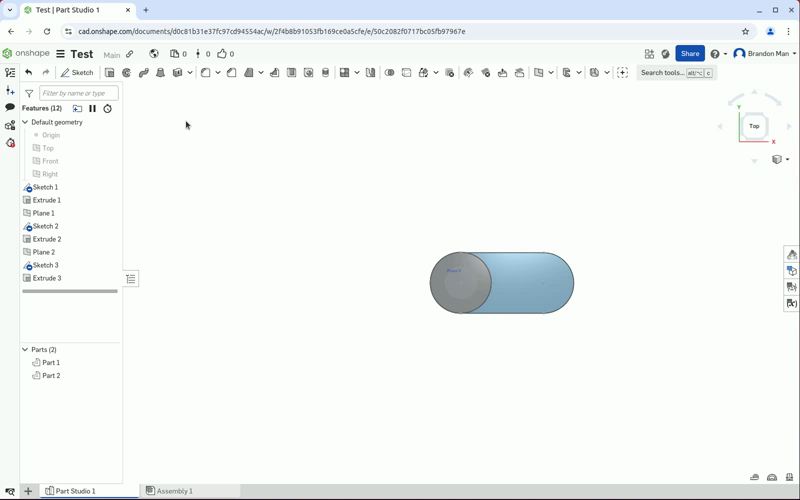
key(shift+7)
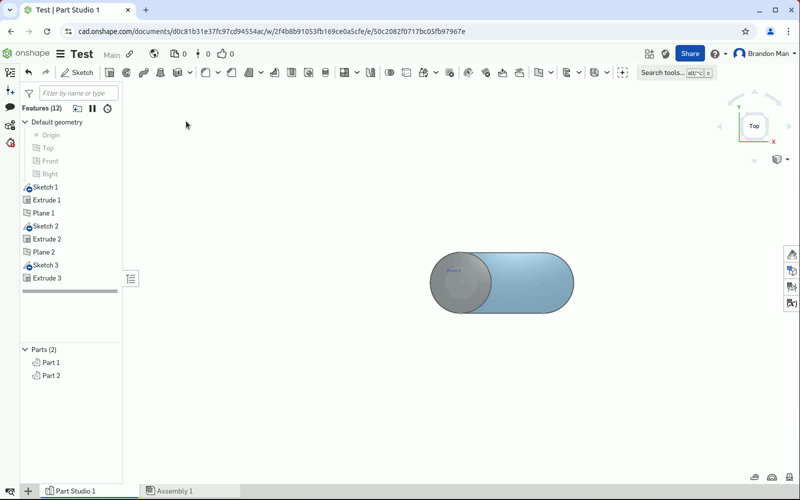
key(up, 3)
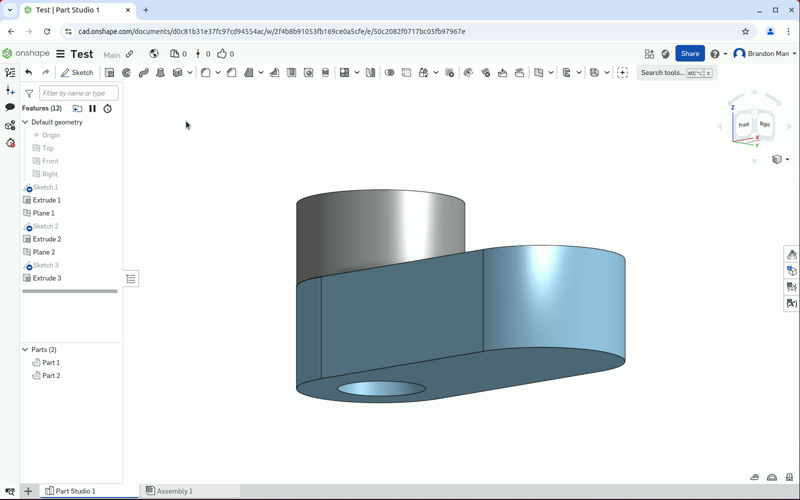
key(left, 3)
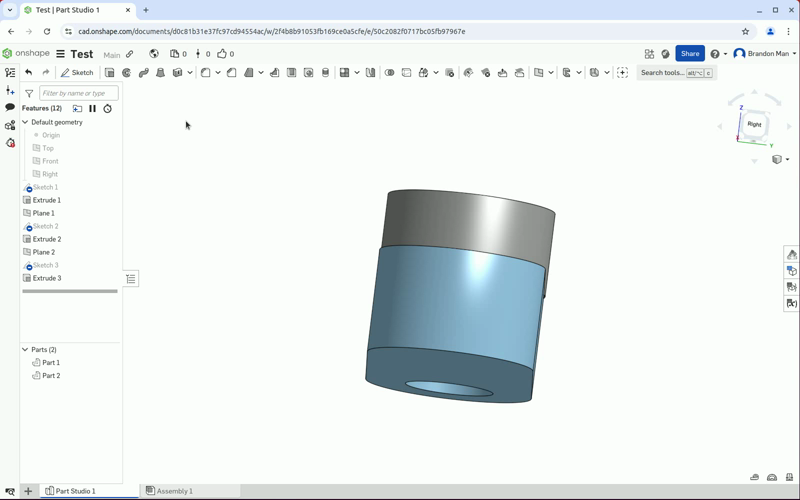
key(right, 3)
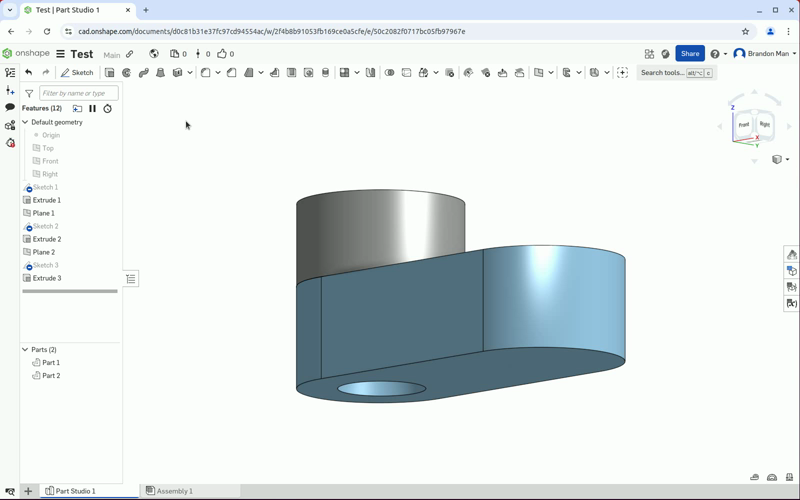
key(down, 3)
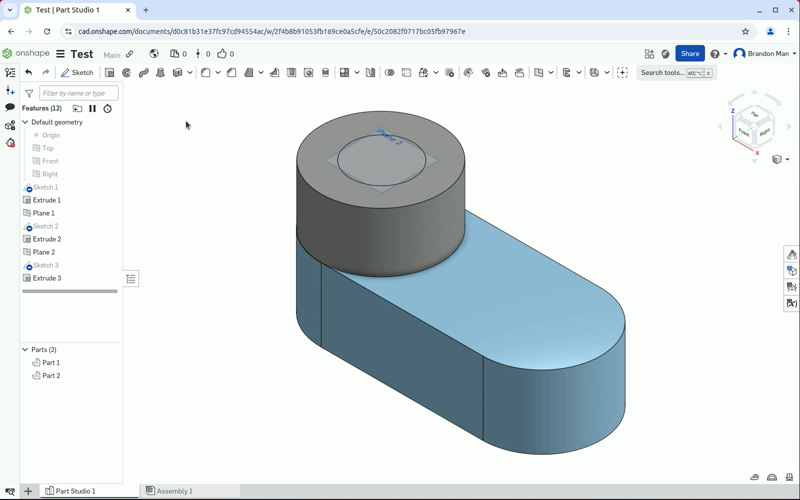
mouse_move(73, 189)
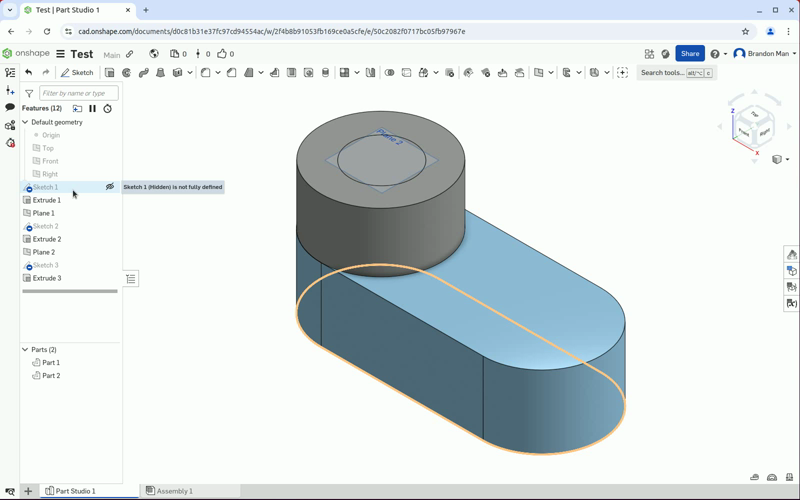
click(73, 189)